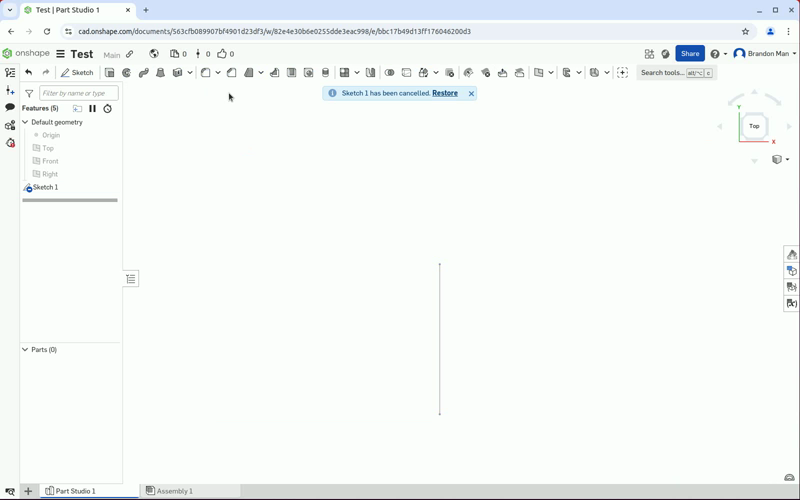
key(shift+h)
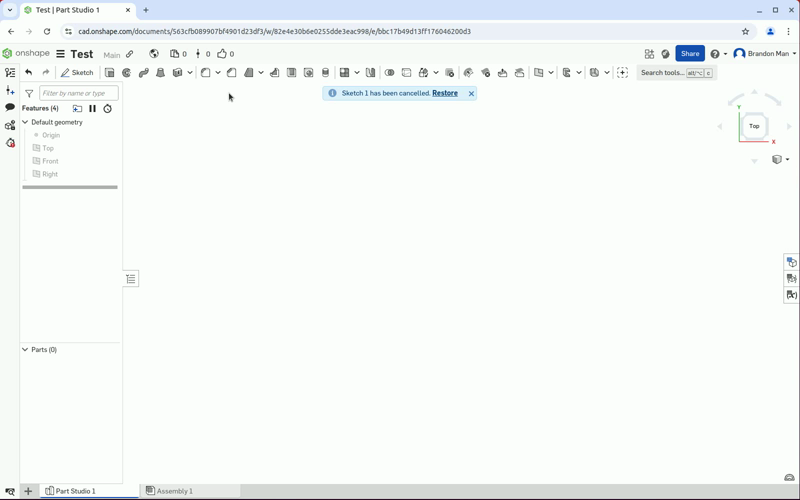
mouse_move(73, 352)
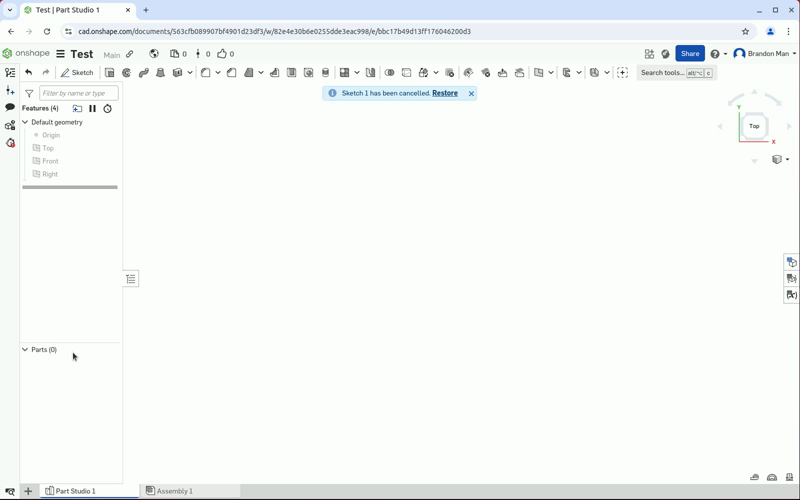
key(y)
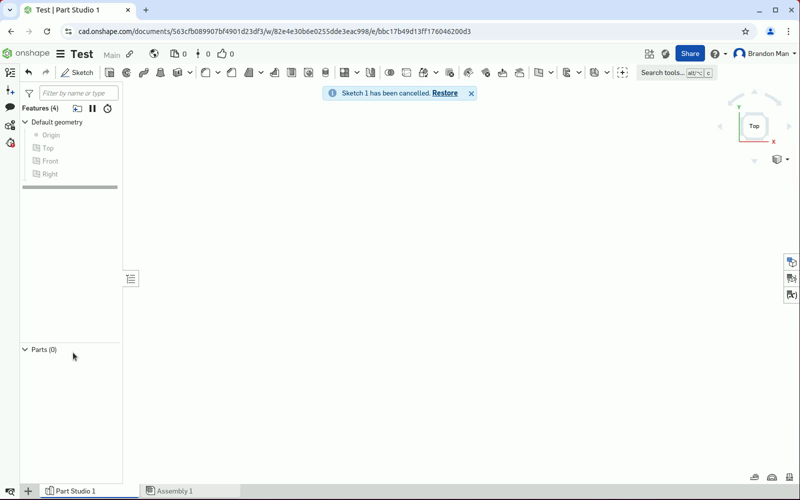
key(shift+p)
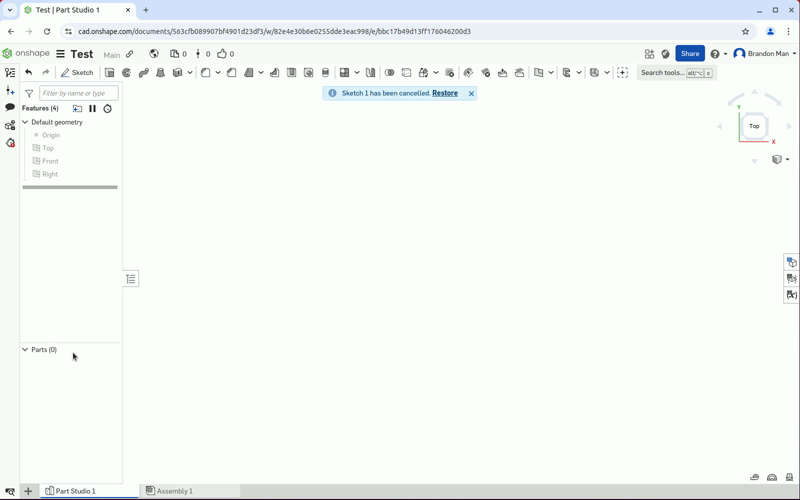
key(space)
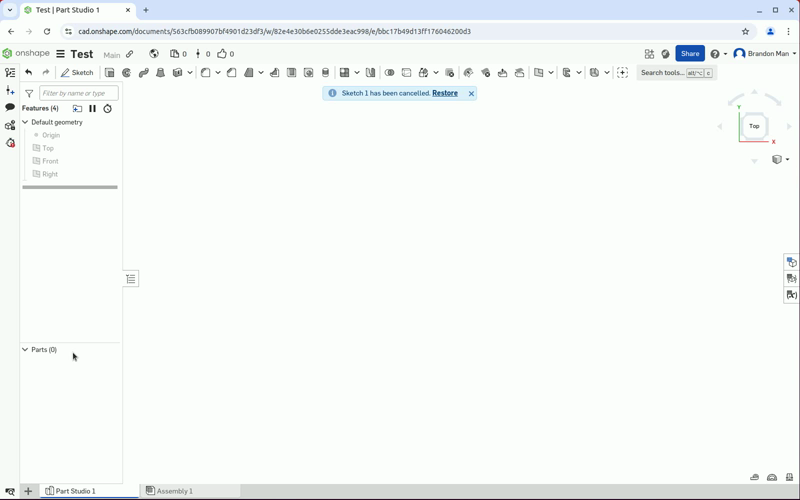
key_down(shift)
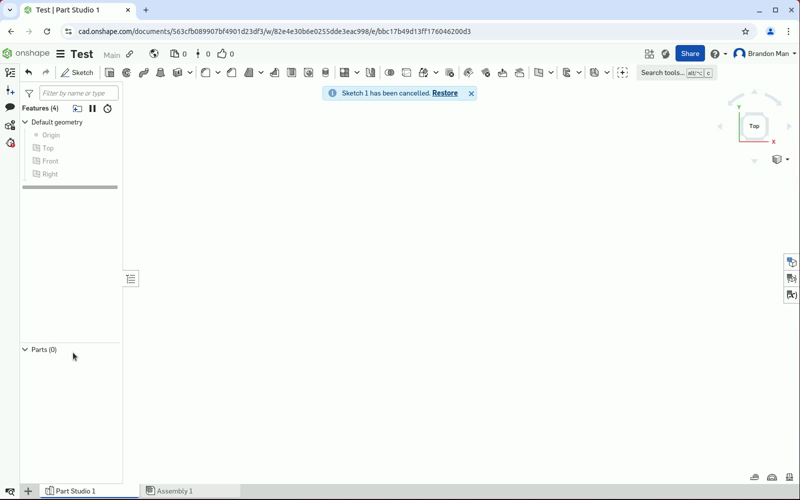
key(up)
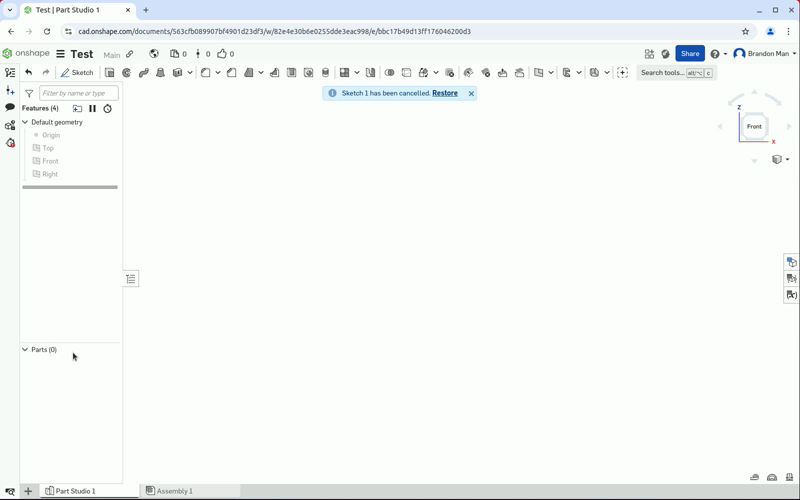
key_up(shift)
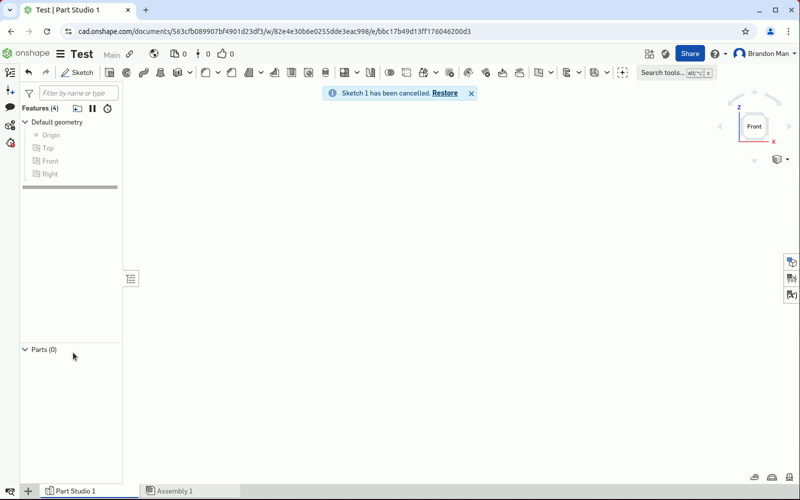
mouse_move(73, 352)
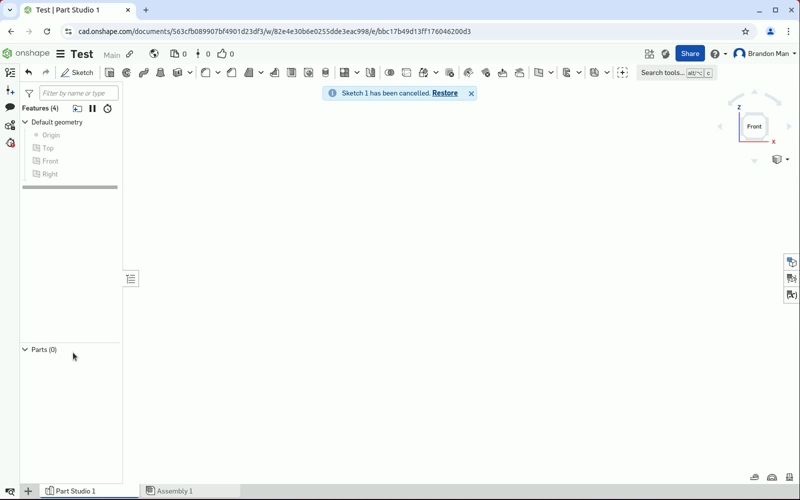
key(shift+y)
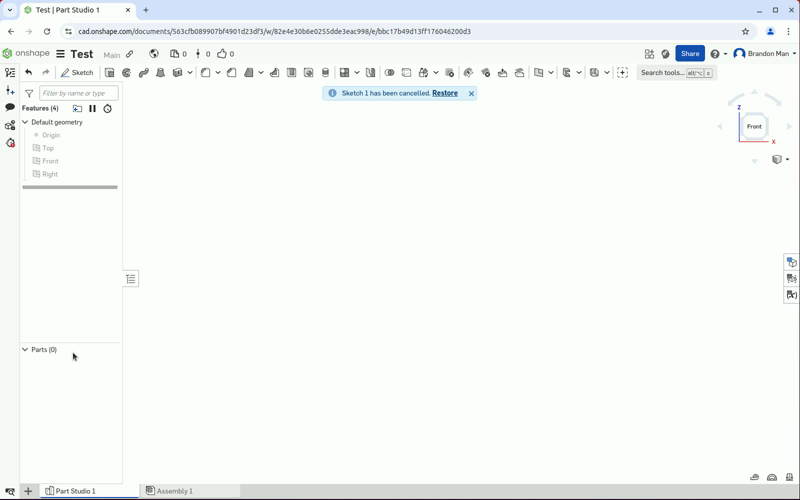
key(shift+s)
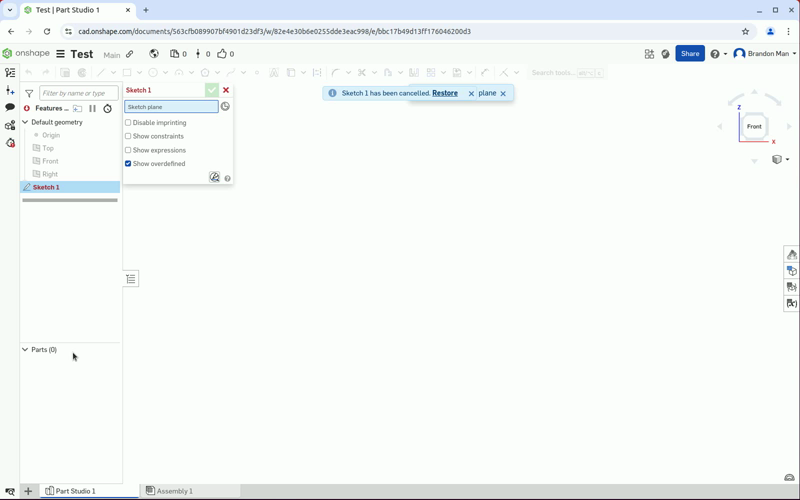
mouse_move(73, 163)
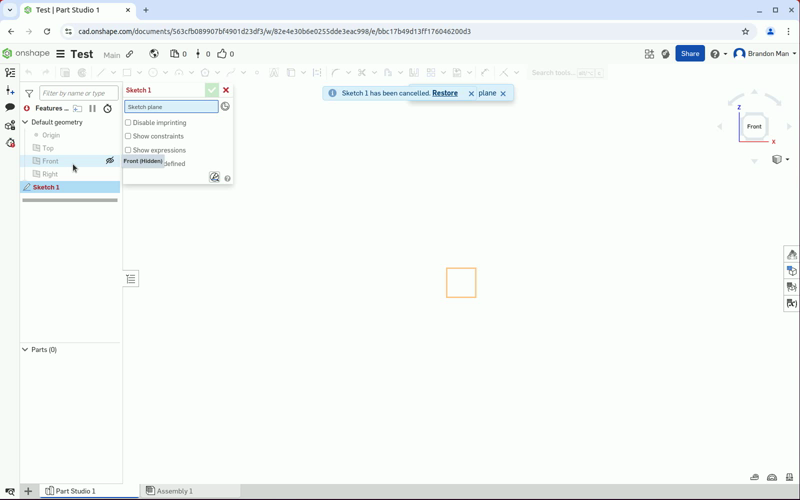
click(73, 163)
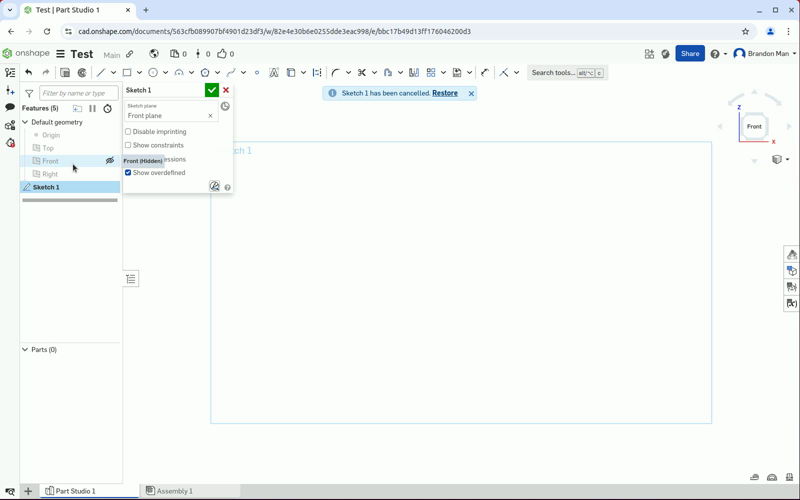
mouse_move(73, 352)
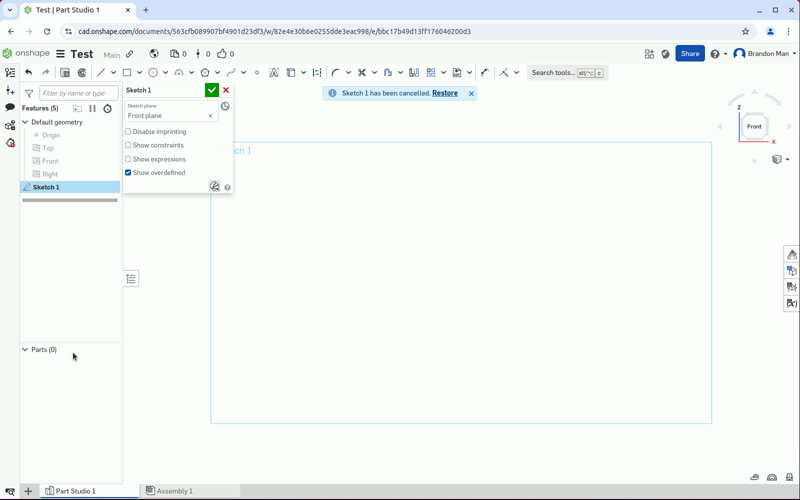
key(y)
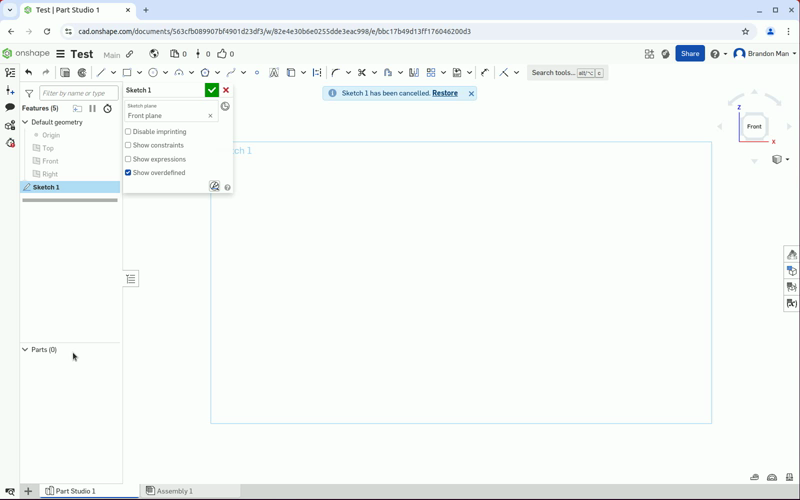
key(l)
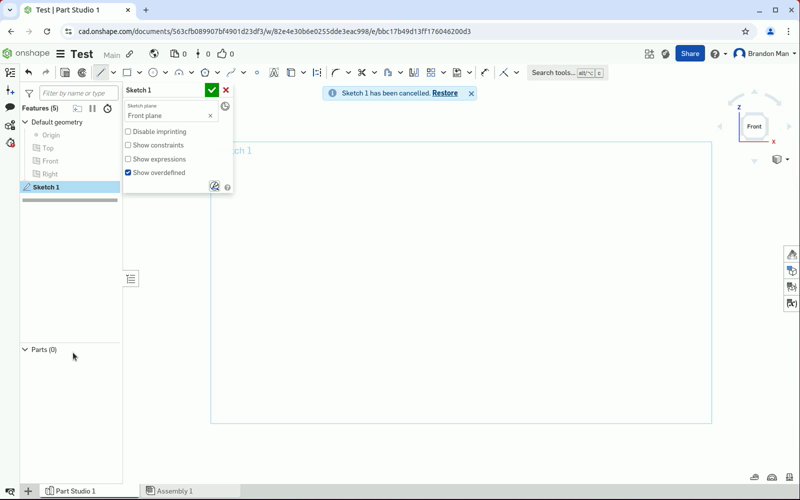
key_down(shift)
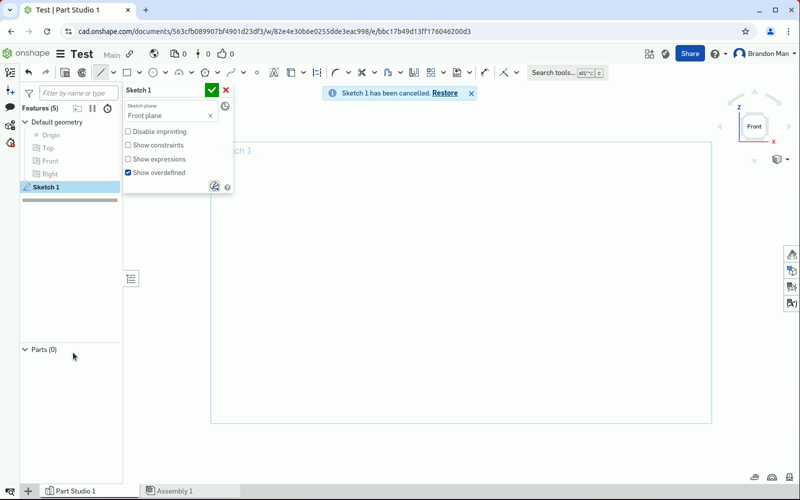
mouse_move(379, 395)
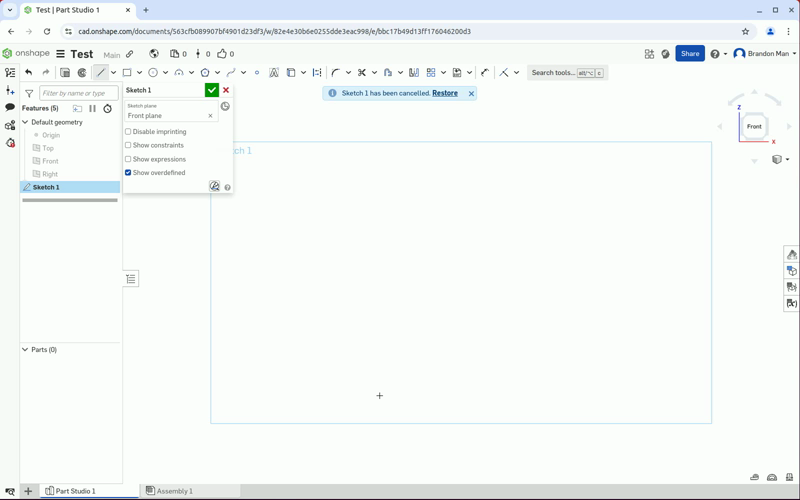
click(379, 395)
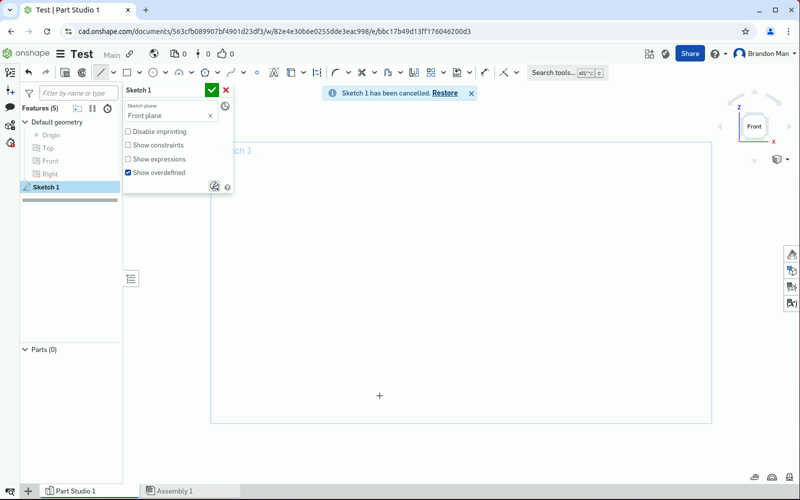
key_up(shift)
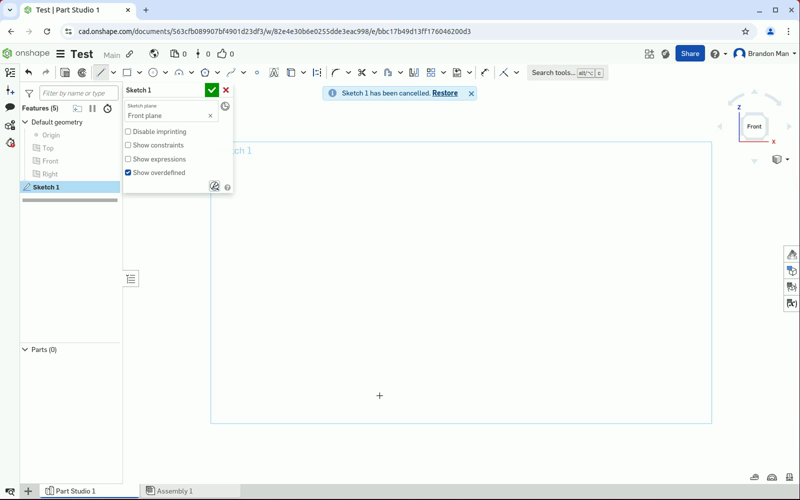
key_down(shift)
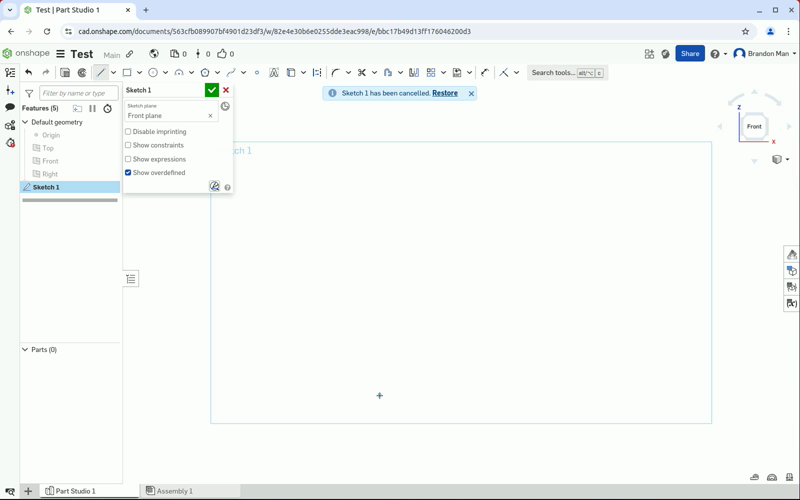
mouse_move(541, 395)
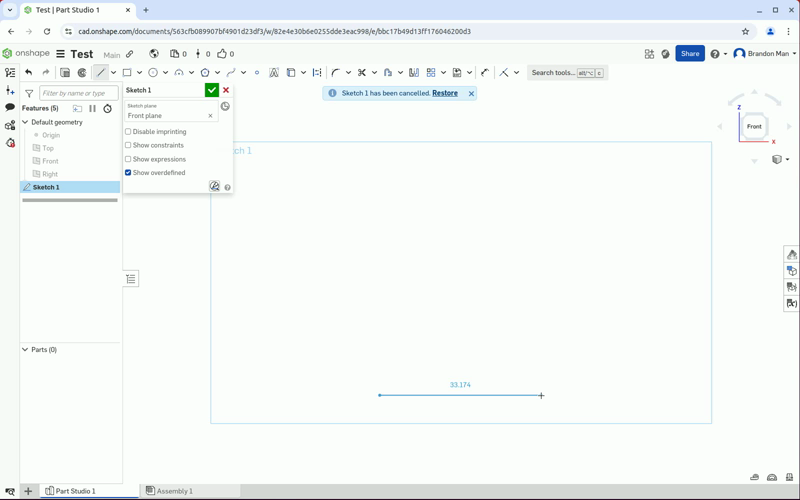
click(541, 395)
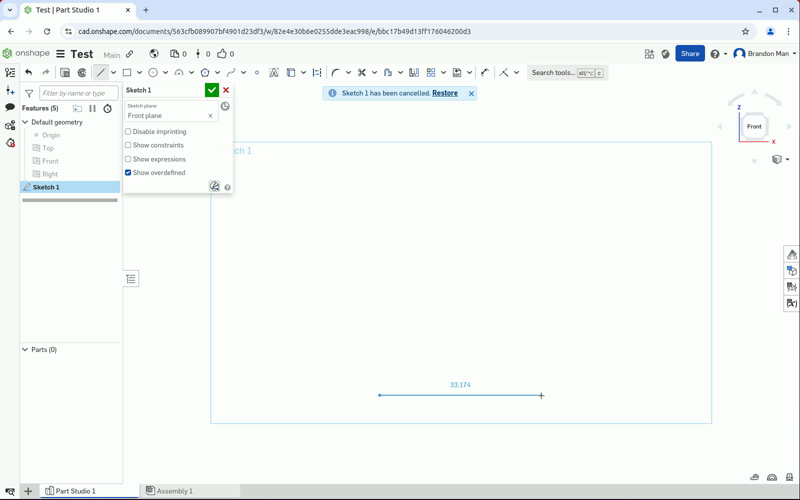
key_up(shift)
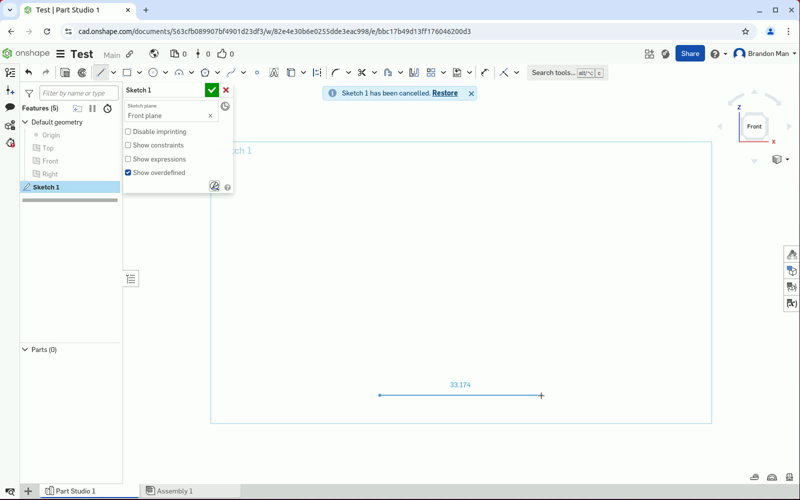
key_down(shift)
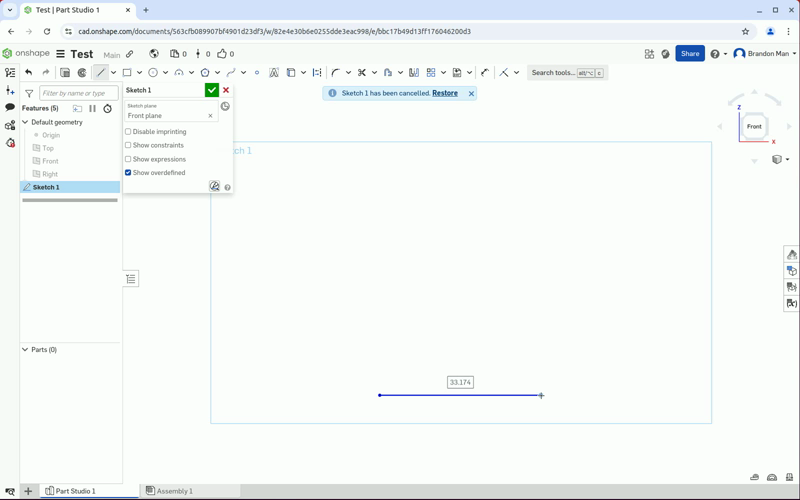
mouse_move(571, 395)
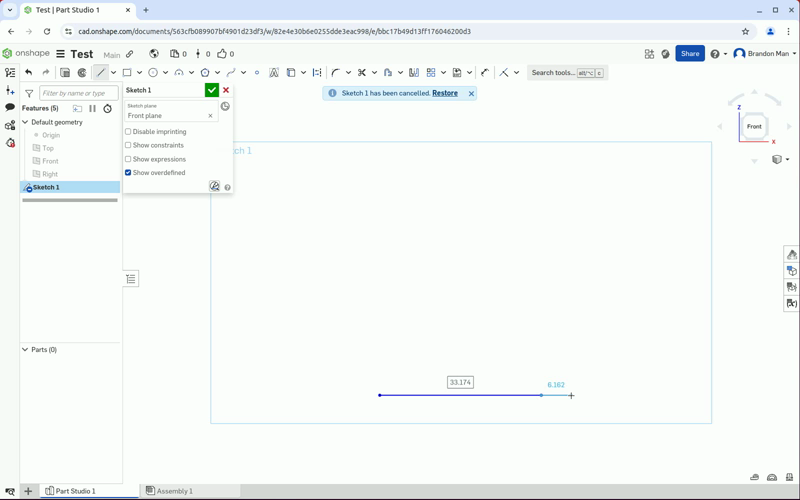
mouse_move(541, 363)
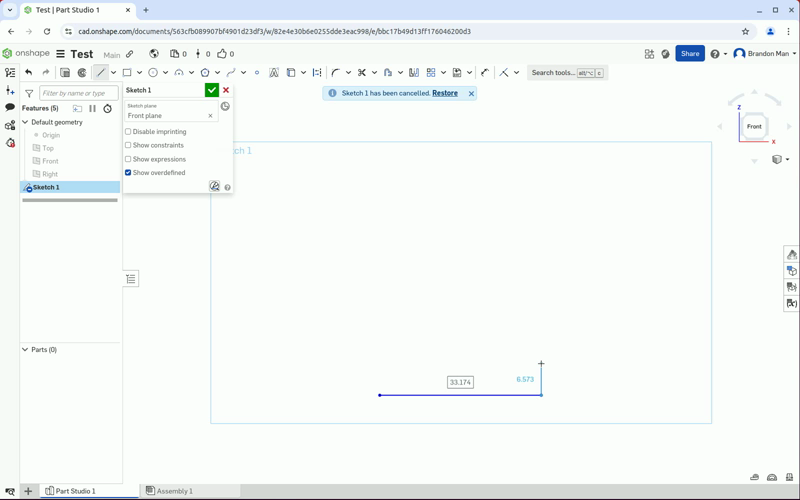
click(541, 363)
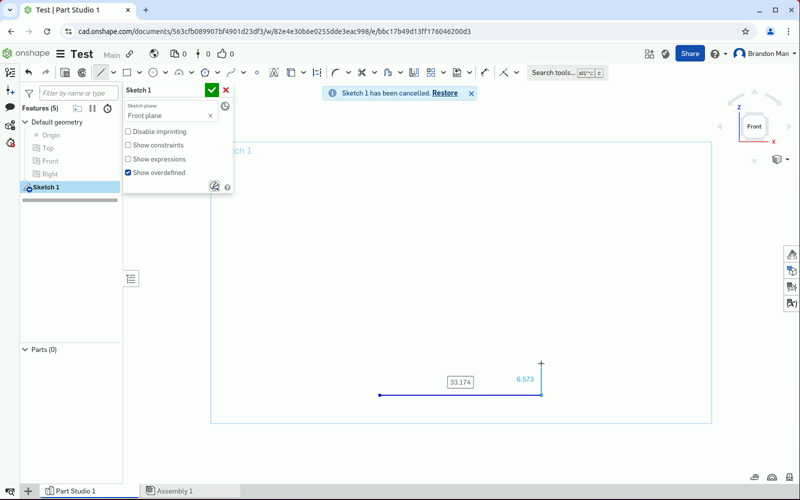
key_up(shift)
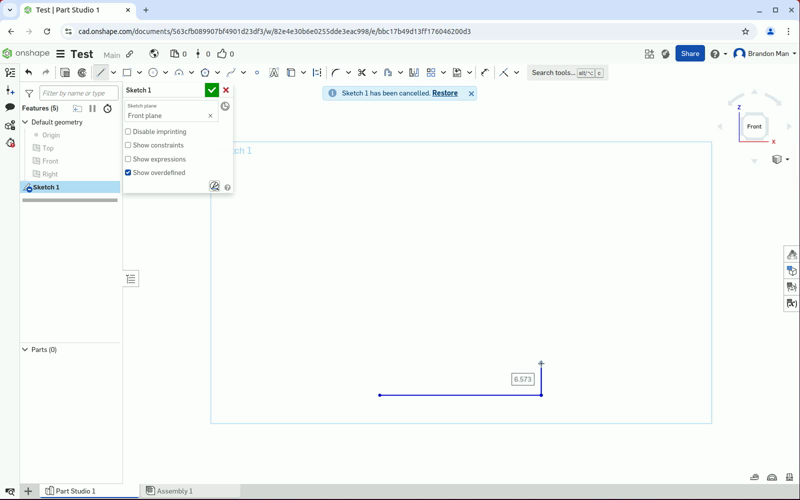
key_down(shift)
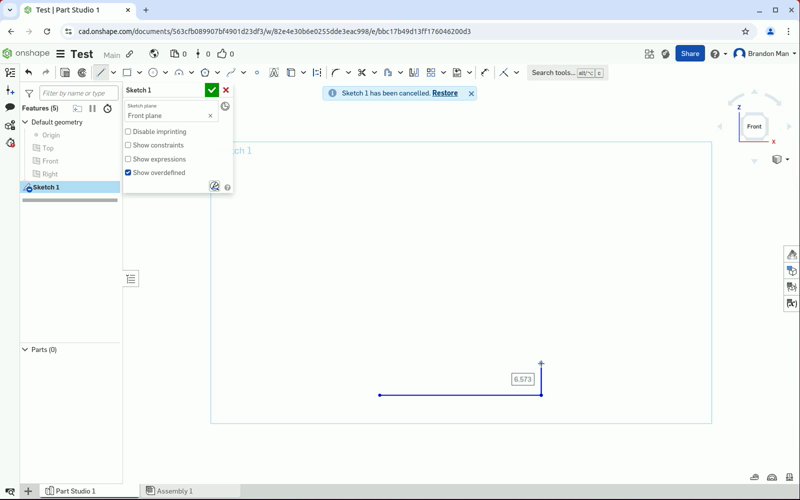
mouse_move(379, 363)
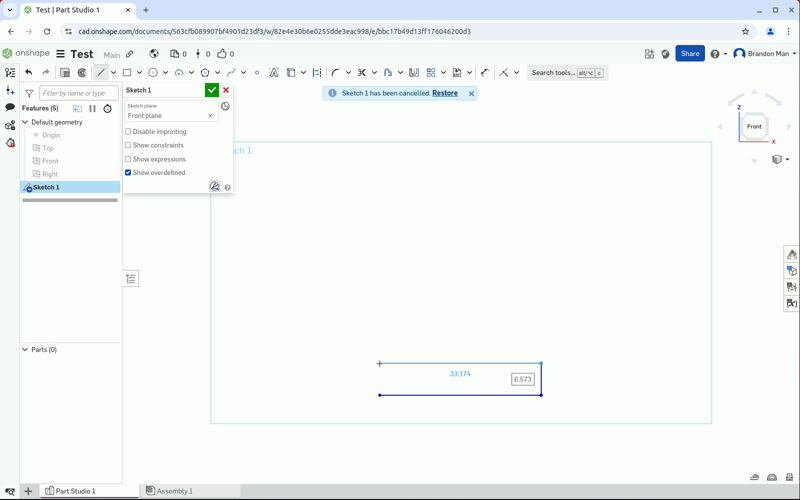
click(379, 363)
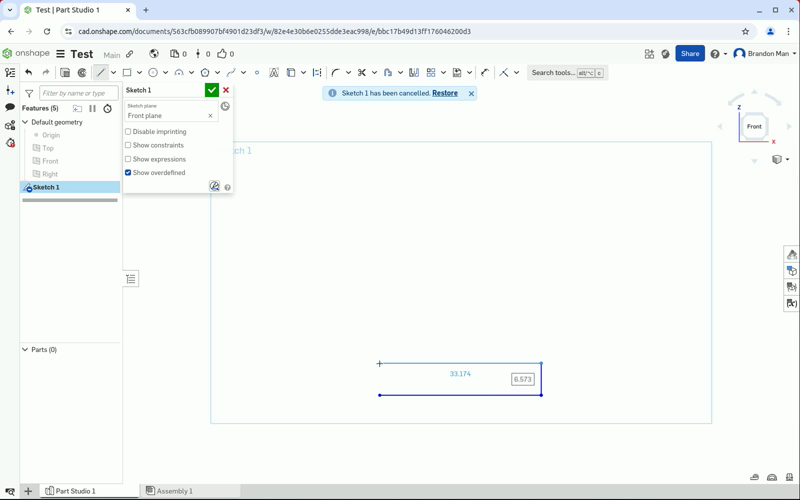
key_up(shift)
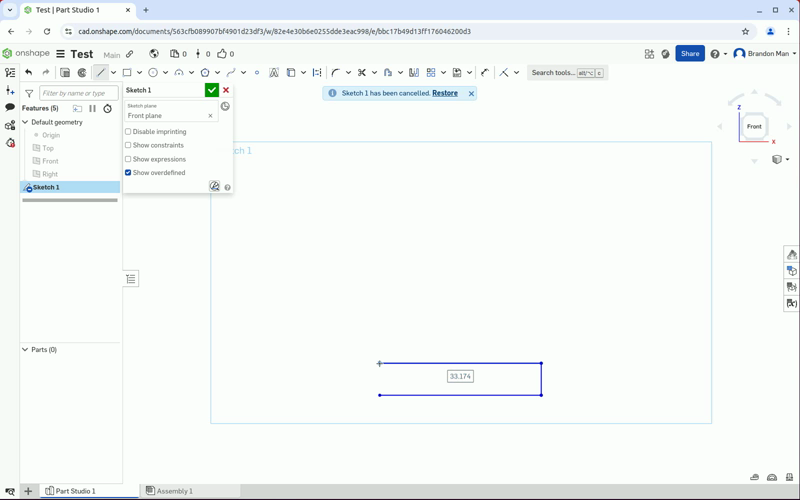
mouse_move(409, 363)
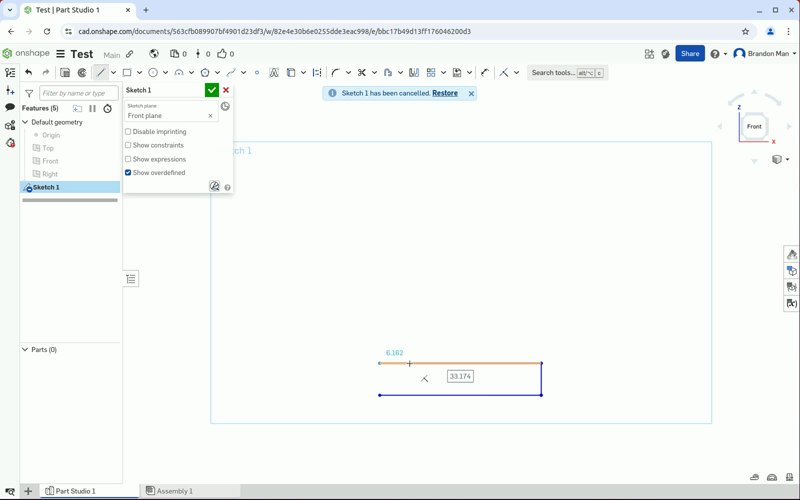
key_down(shift)
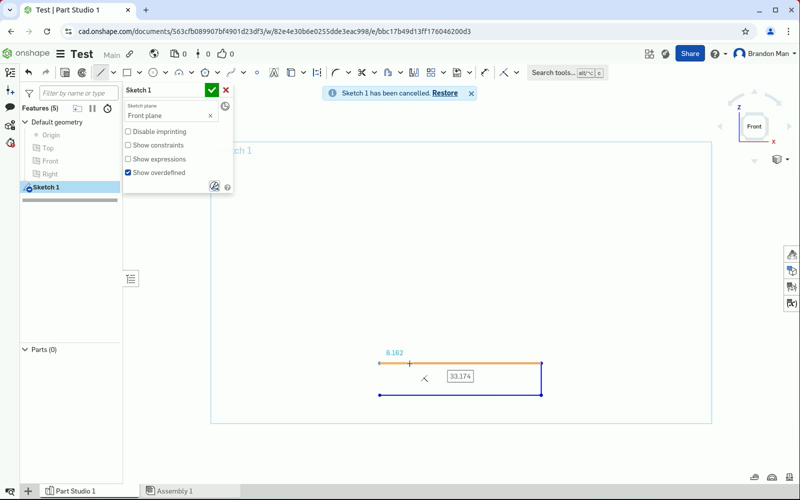
mouse_move(379, 395)
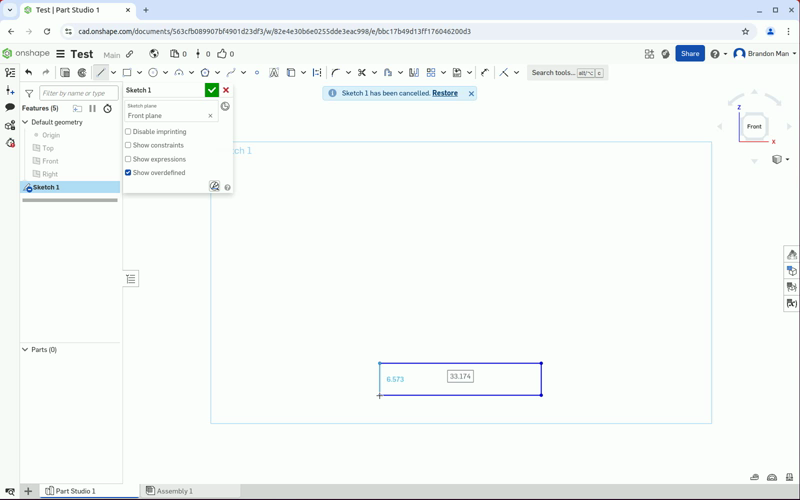
key_up(shift)
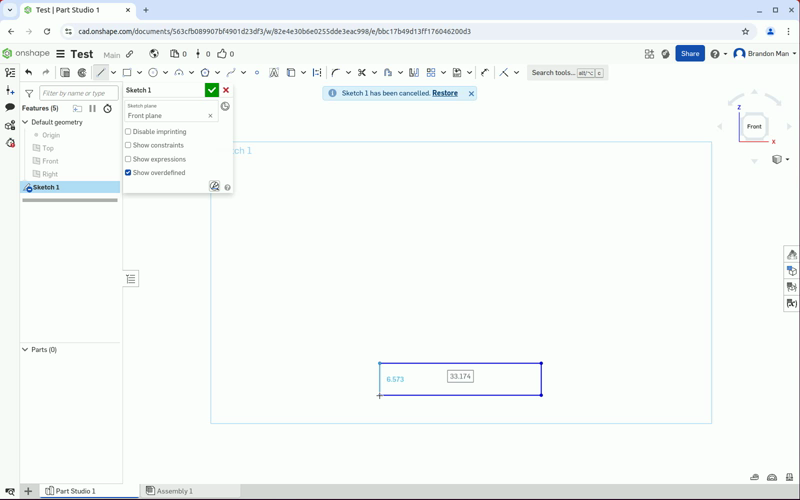
click(379, 395)
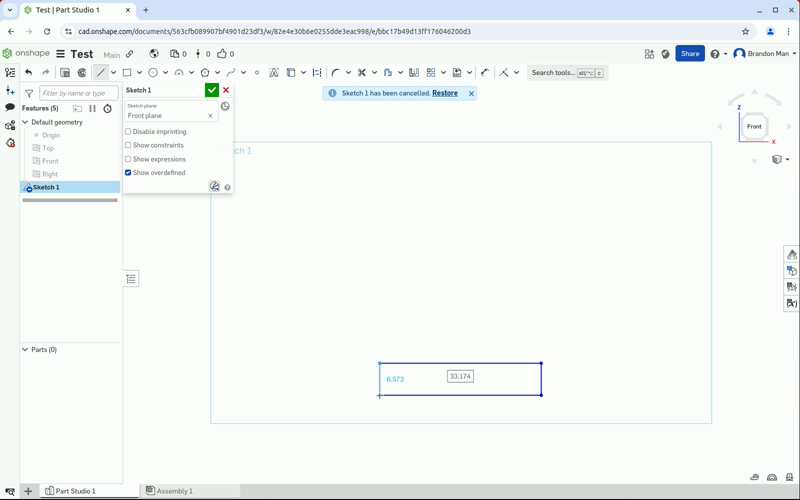
key(esc)
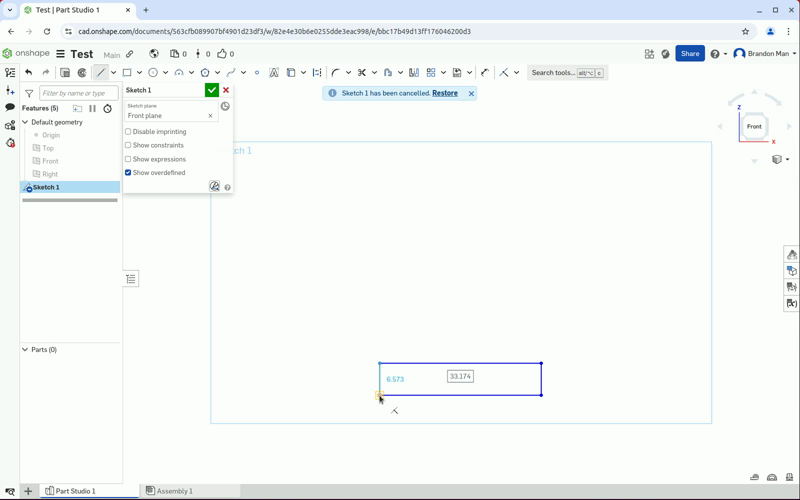
key(l)
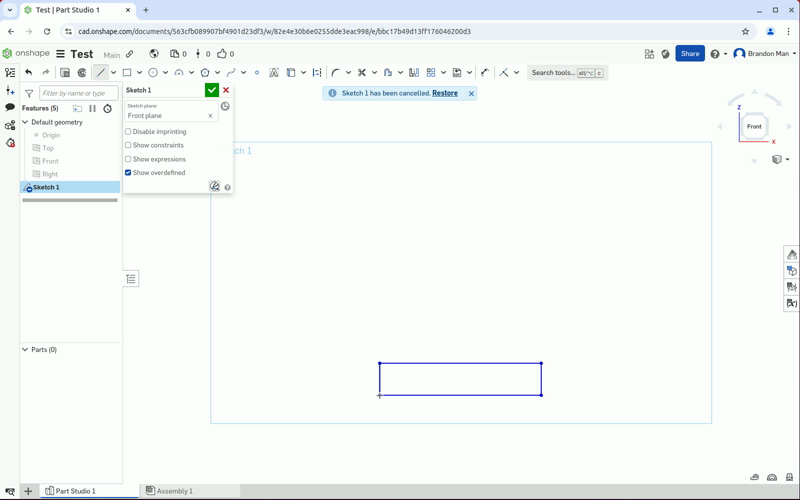
key_down(shift)
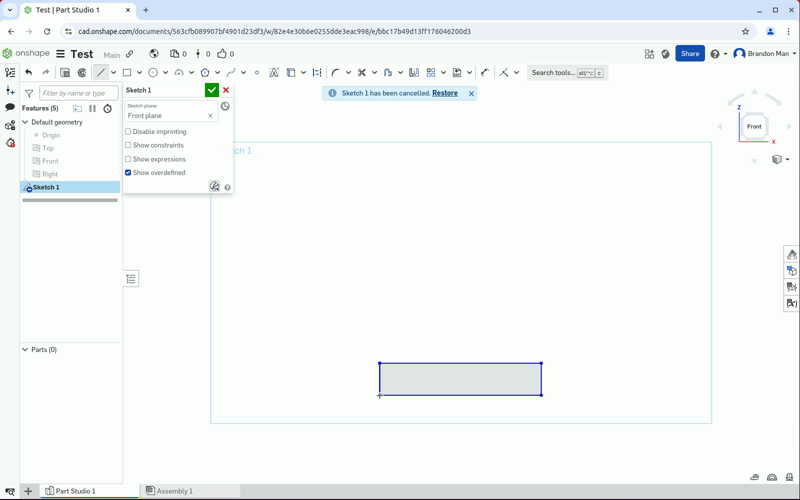
mouse_move(396, 385)
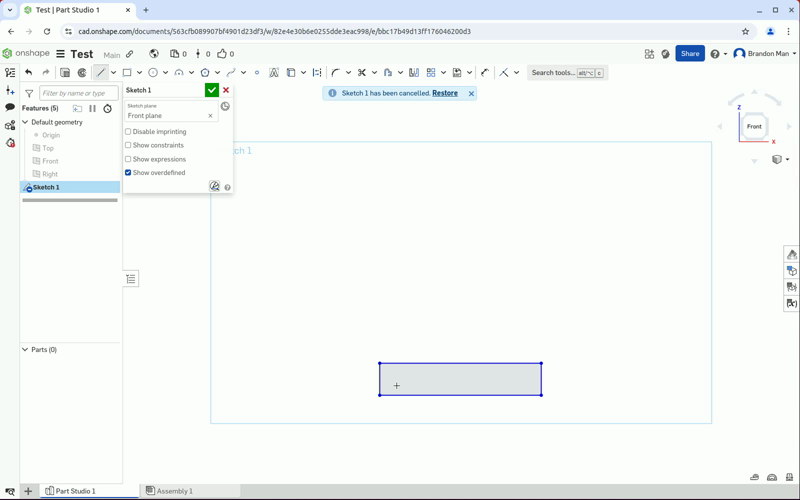
click(396, 385)
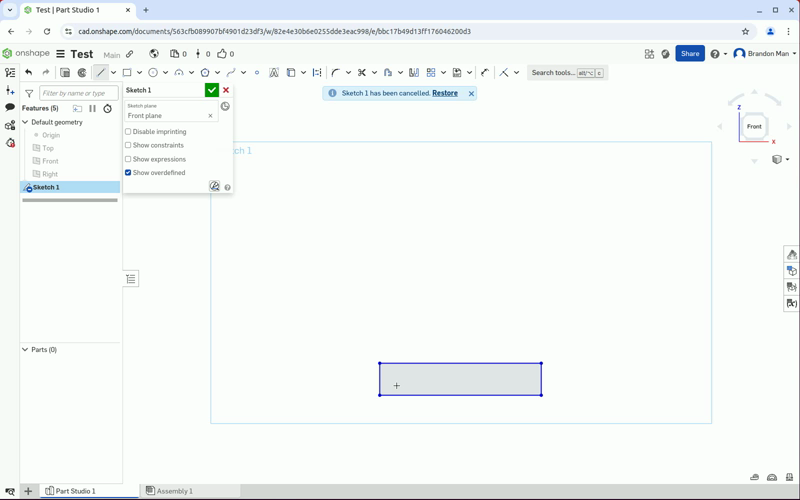
key_up(shift)
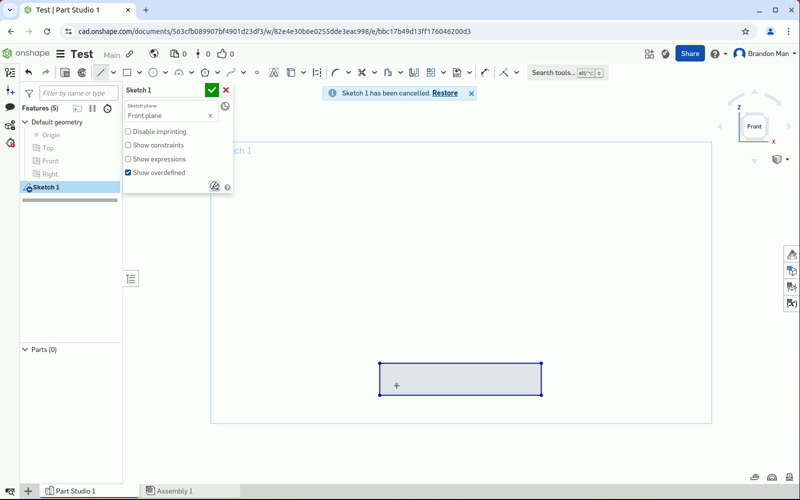
key_down(shift)
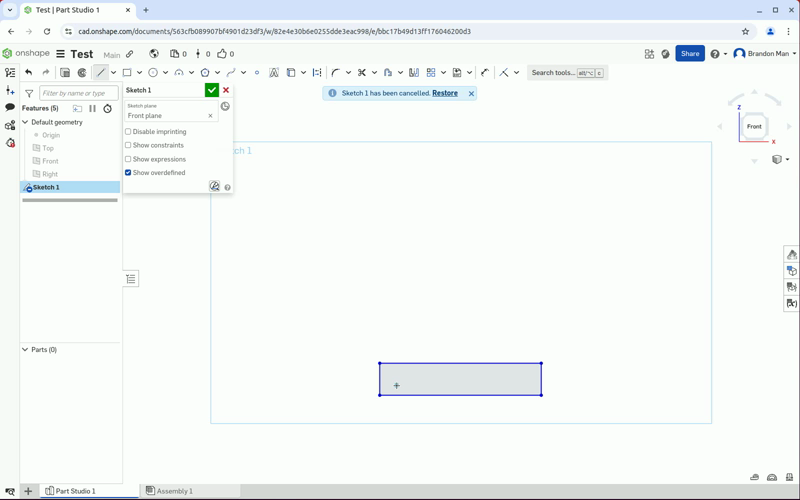
mouse_move(426, 385)
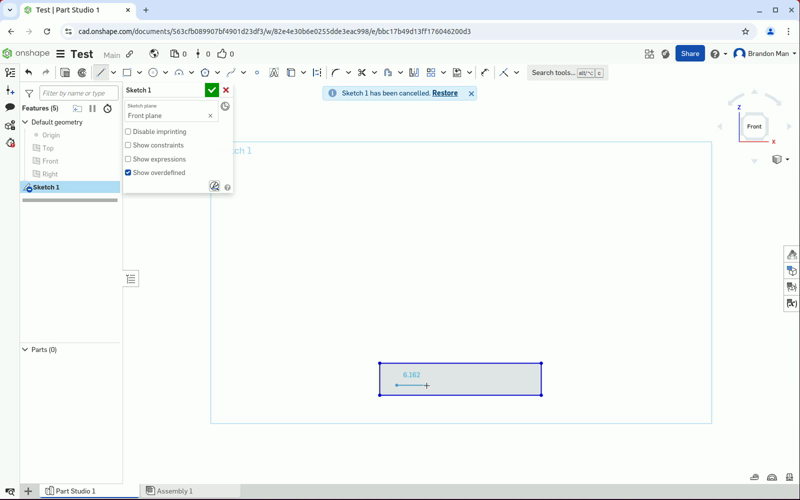
mouse_move(429, 385)
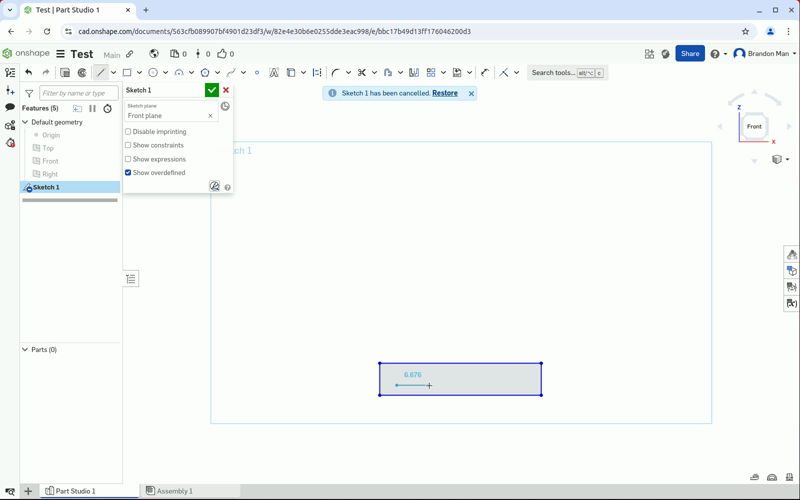
click(429, 385)
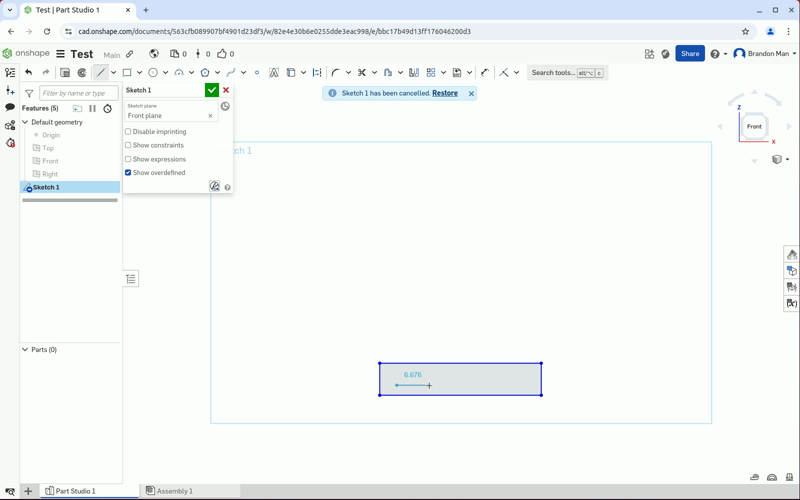
key_up(shift)
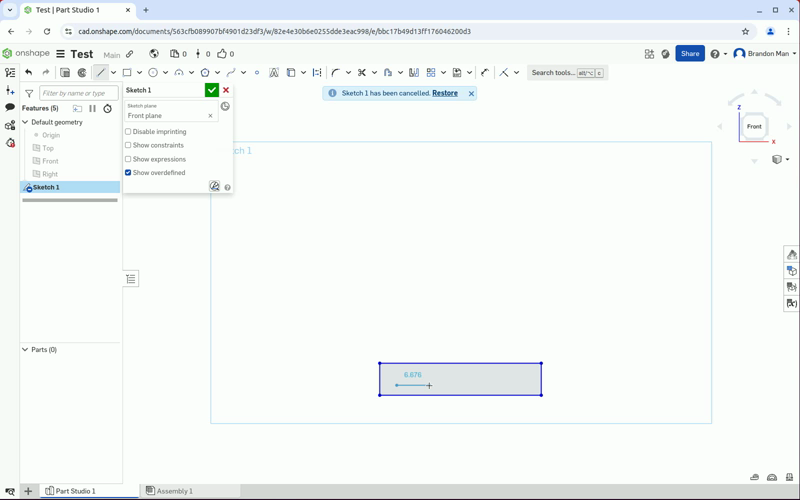
key(esc)
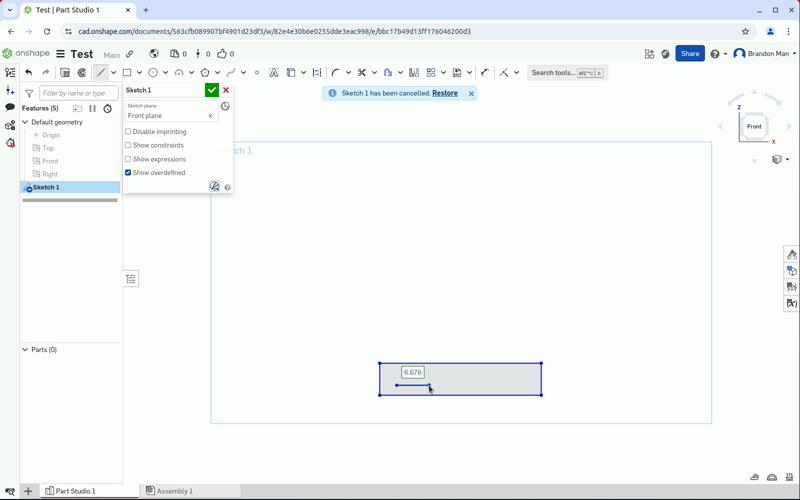
key(a)
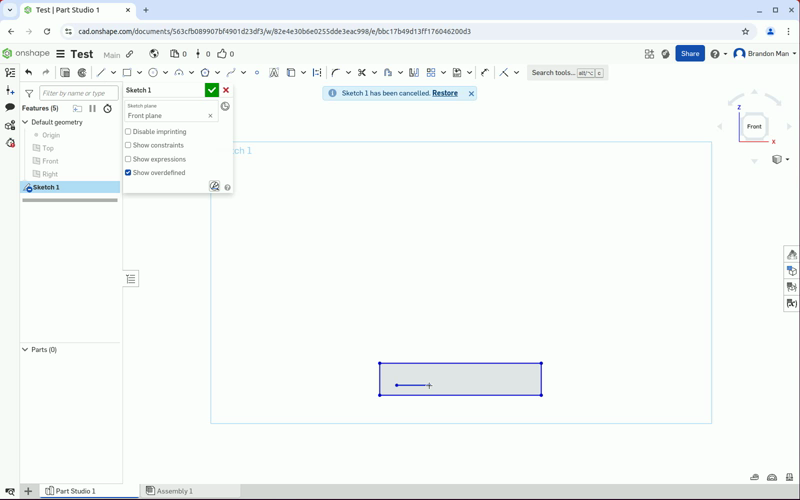
mouse_move(429, 385)
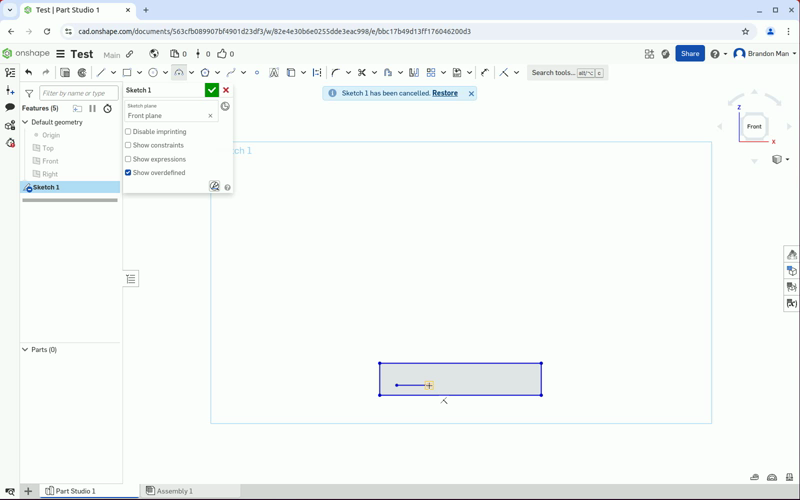
click(429, 385)
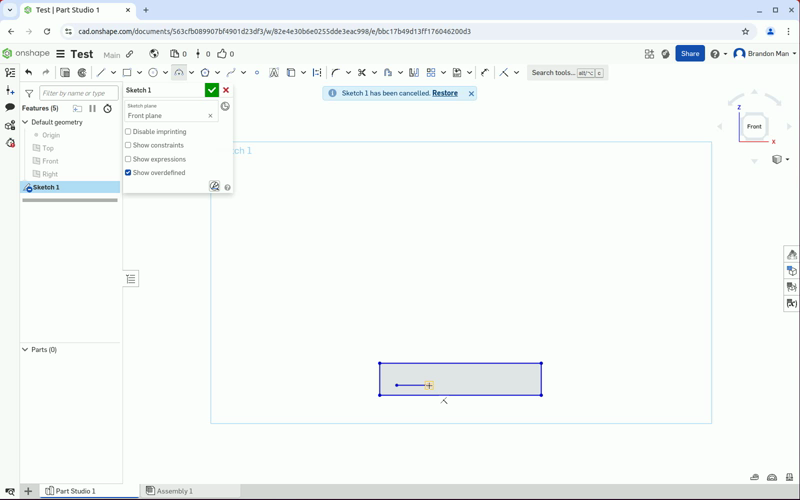
key_down(shift)
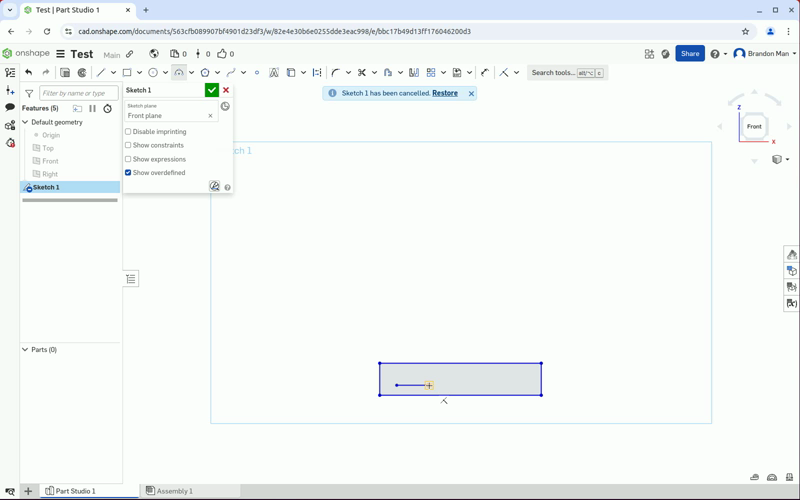
mouse_move(429, 371)
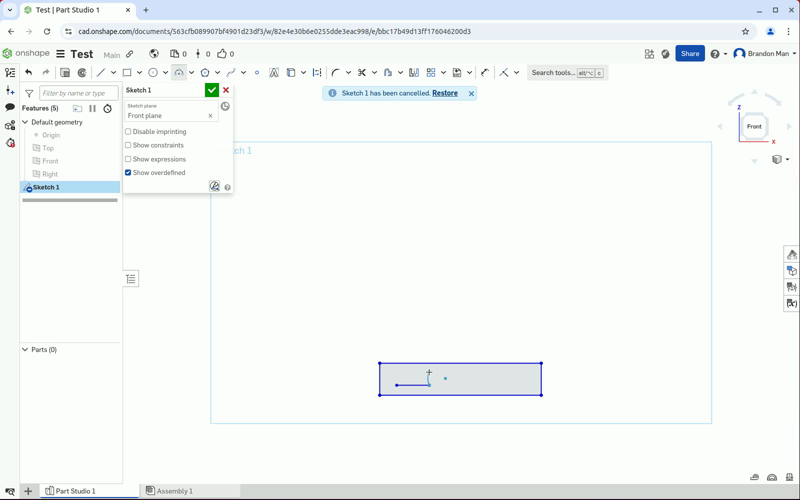
click(429, 371)
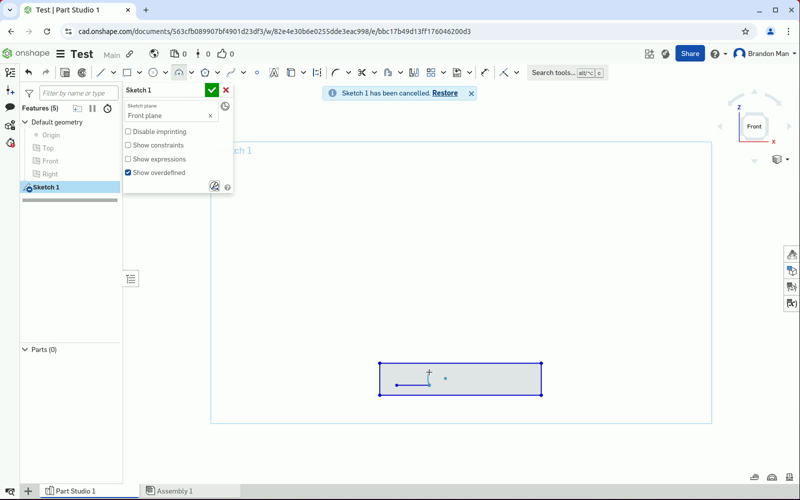
mouse_move(435, 378)
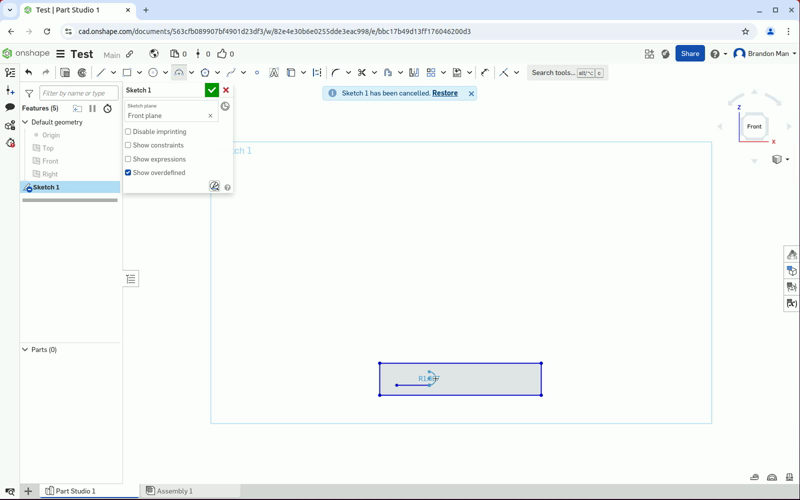
click(435, 378)
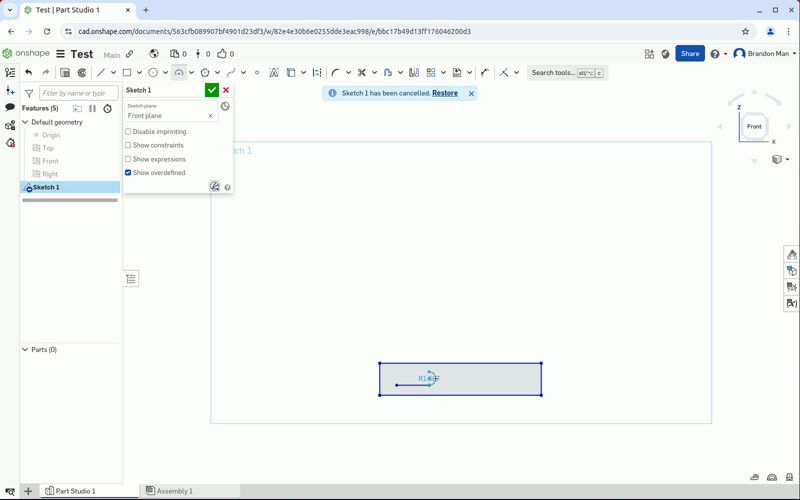
key_up(shift)
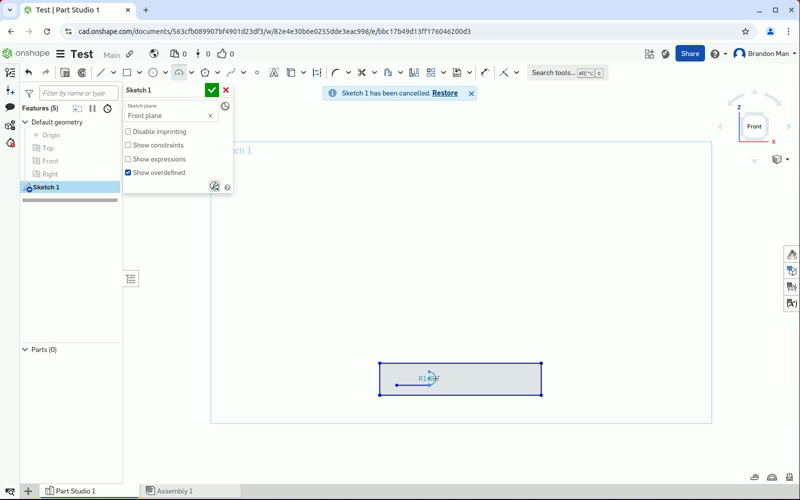
key(esc)
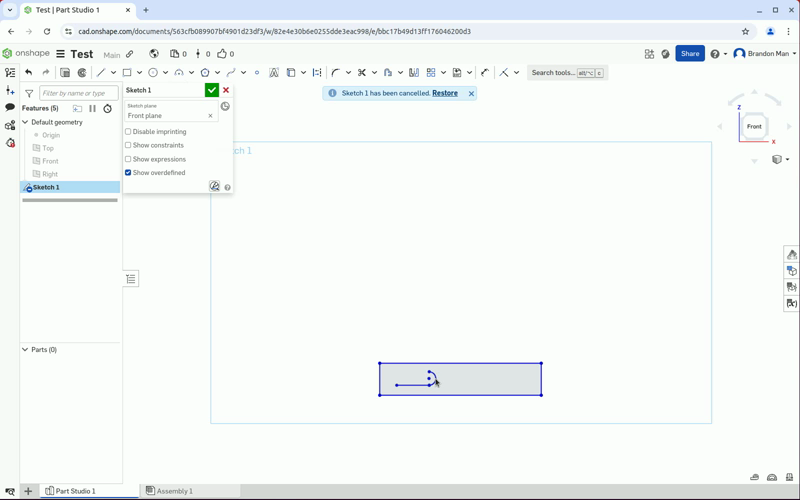
key(l)
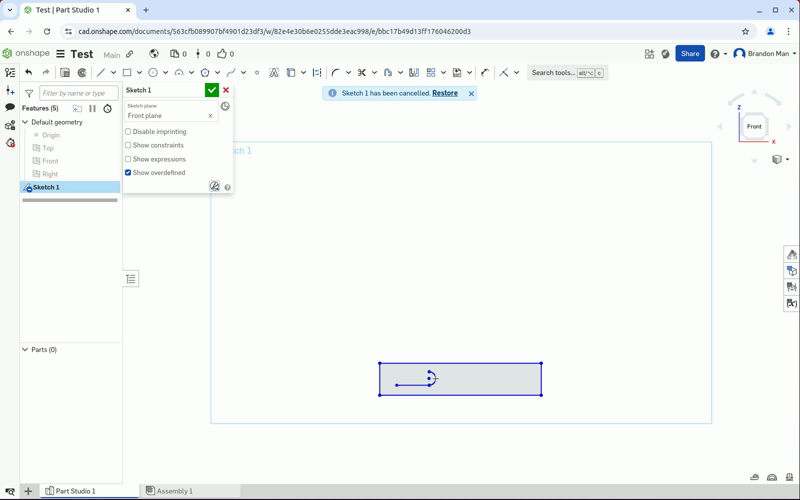
mouse_move(429, 371)
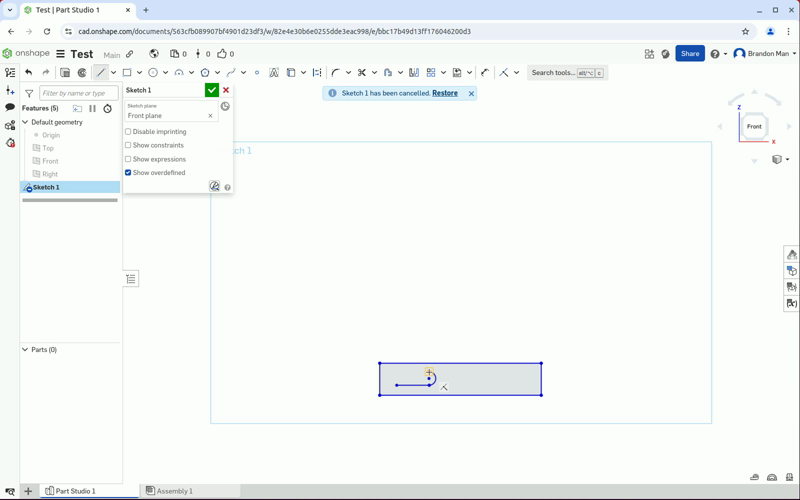
click(429, 371)
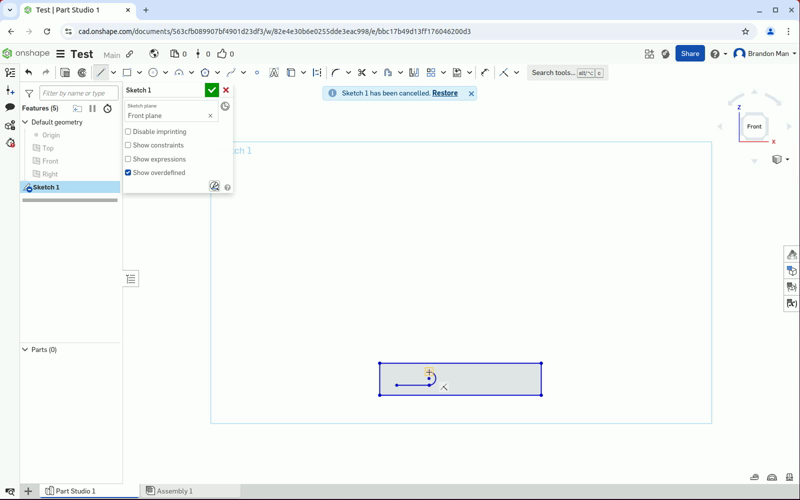
key_down(shift)
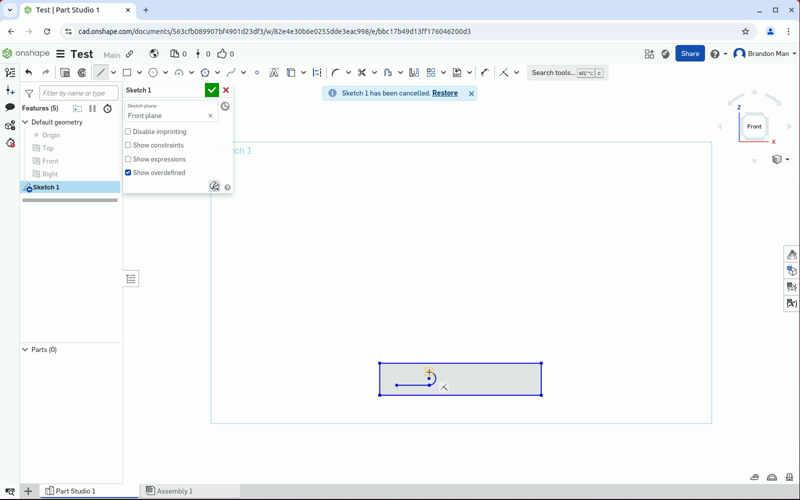
mouse_move(459, 371)
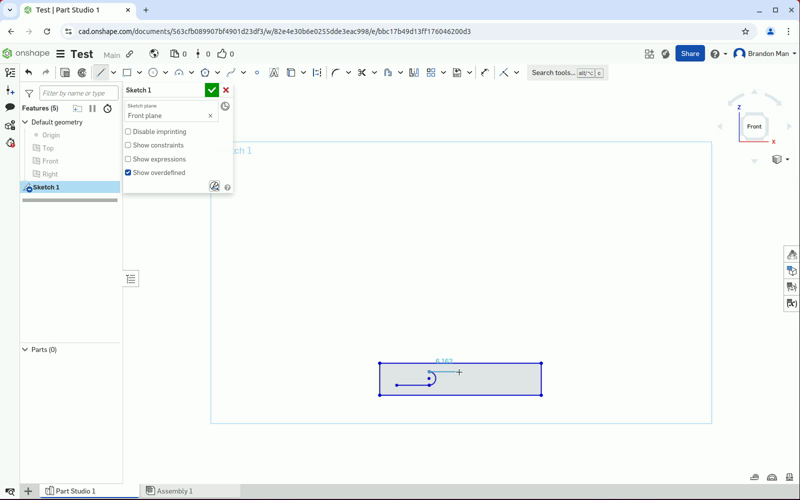
mouse_move(396, 371)
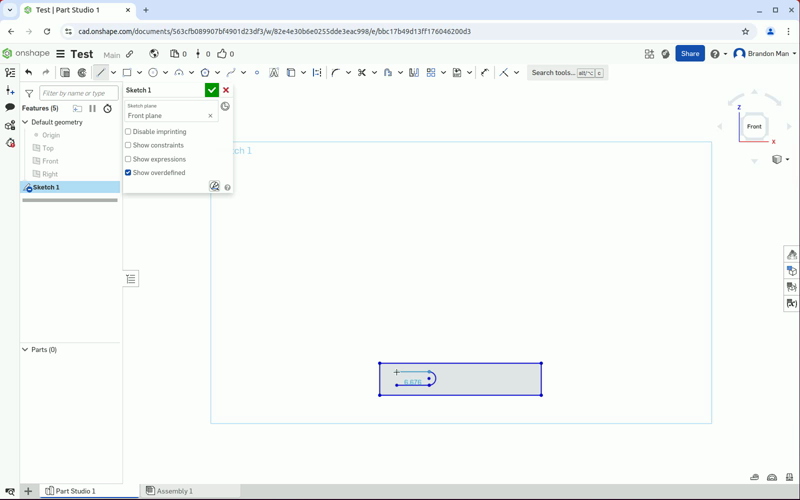
click(396, 371)
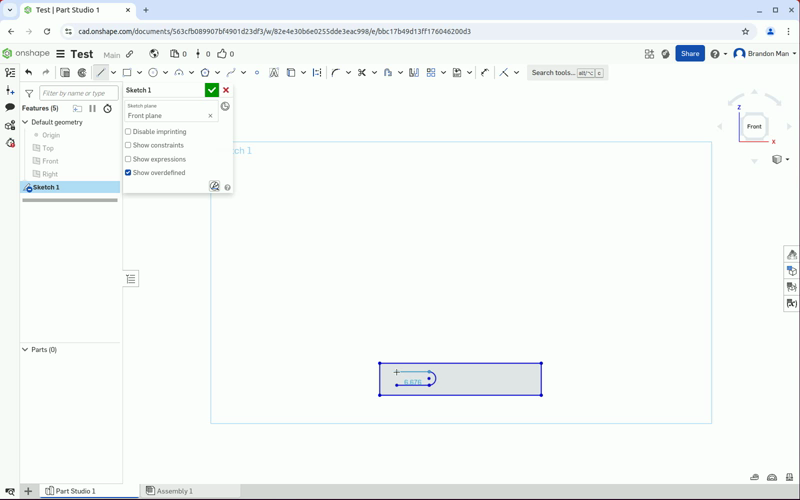
key_up(shift)
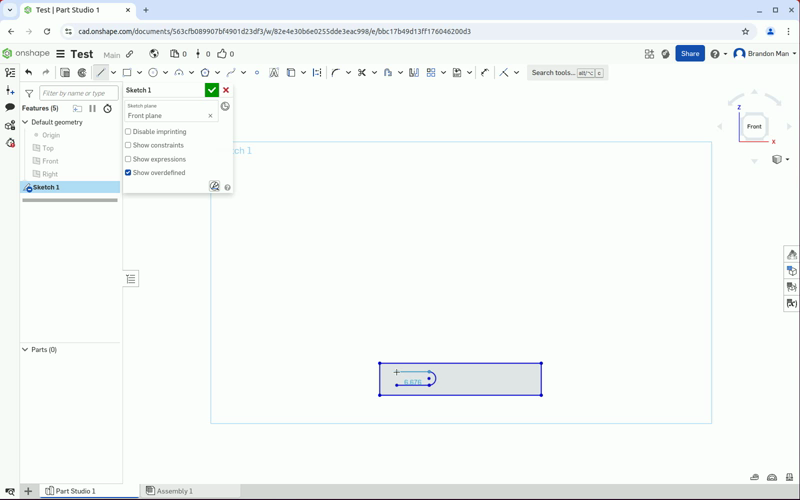
key(esc)
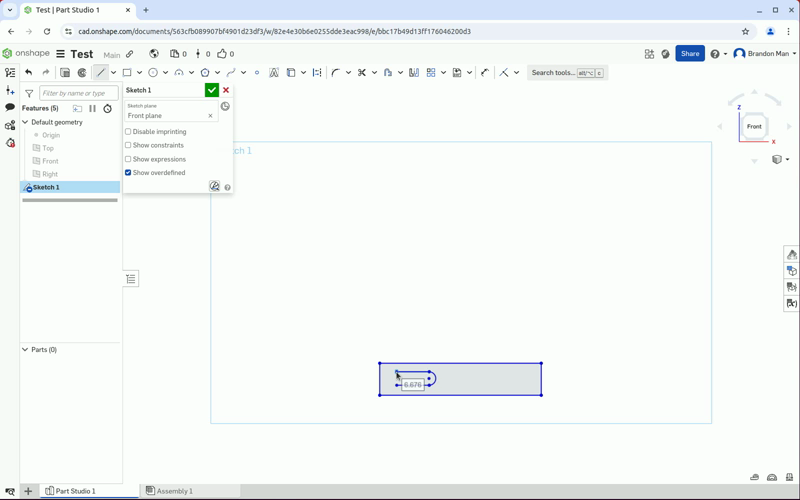
key(a)
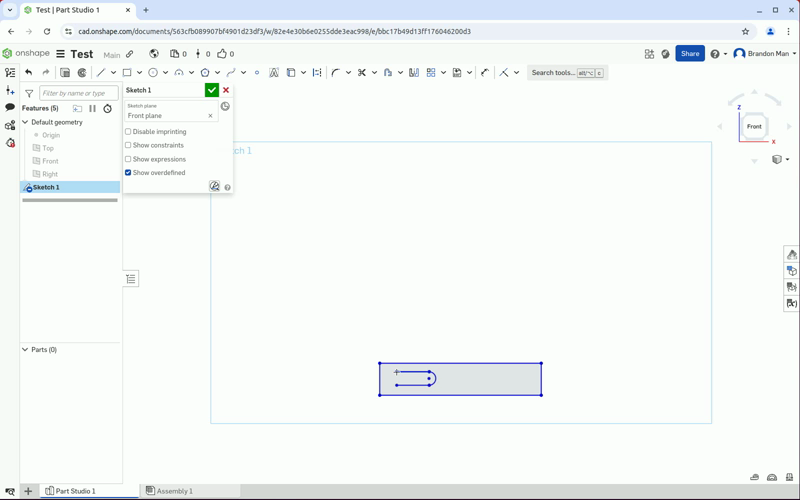
mouse_move(396, 371)
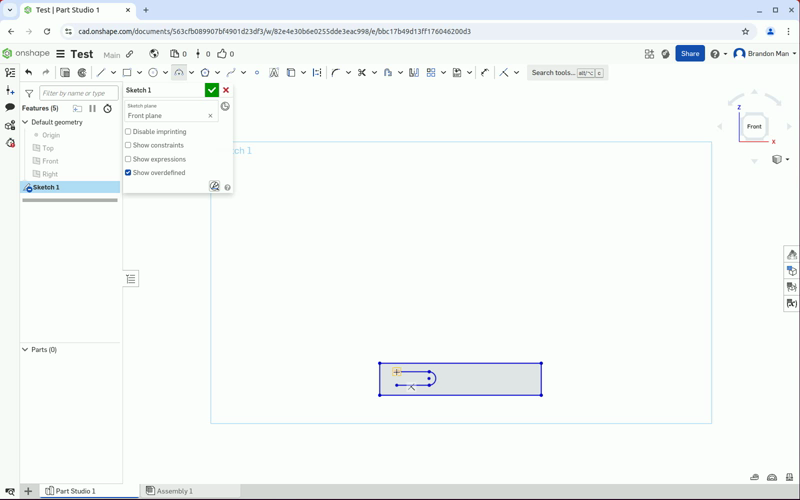
click(396, 371)
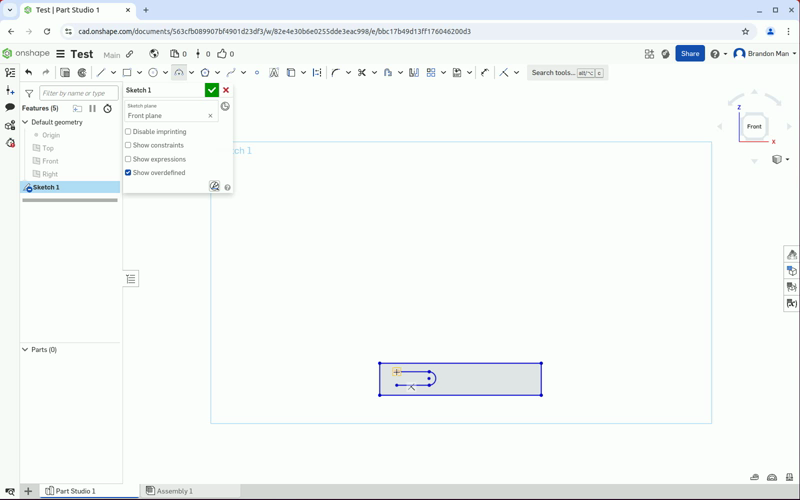
mouse_move(396, 385)
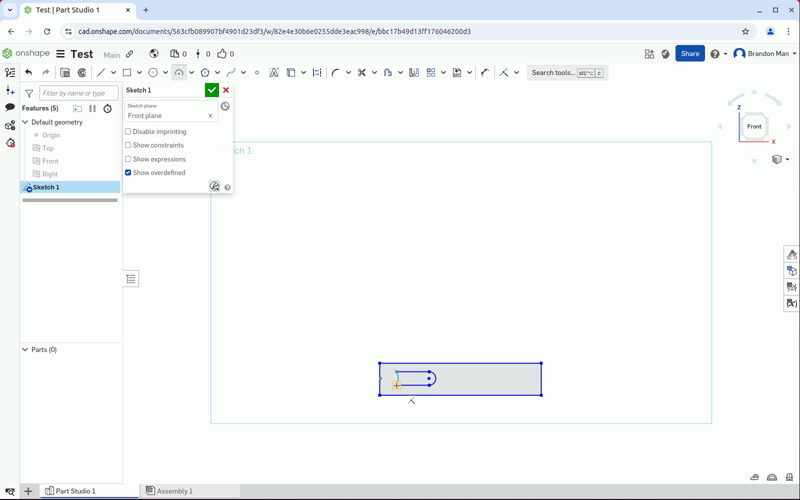
click(396, 385)
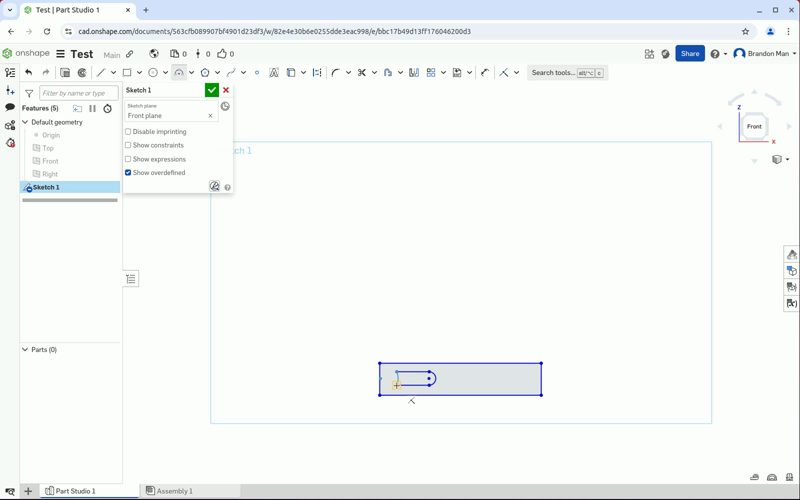
key_down(shift)
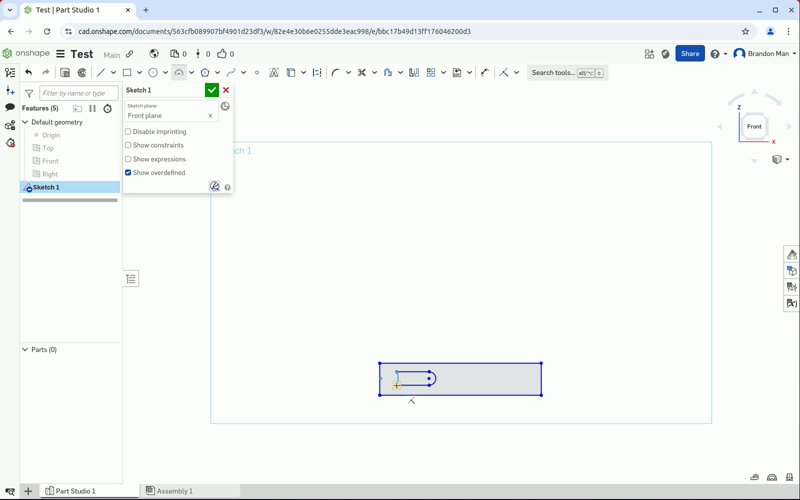
mouse_move(389, 378)
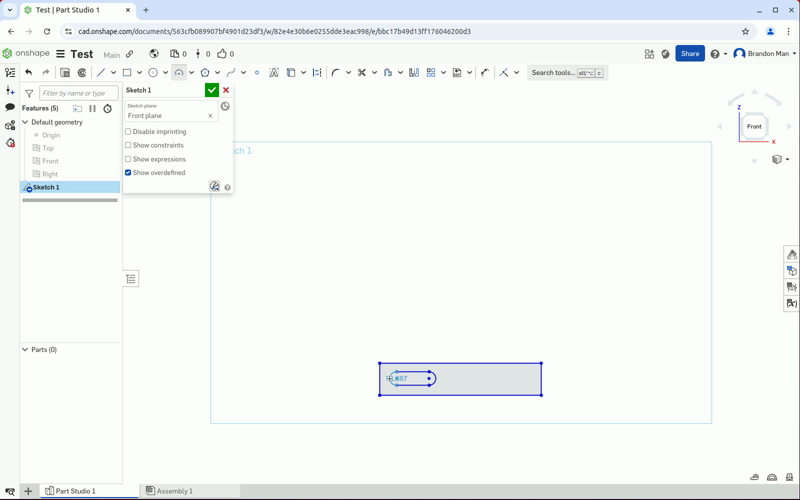
click(389, 378)
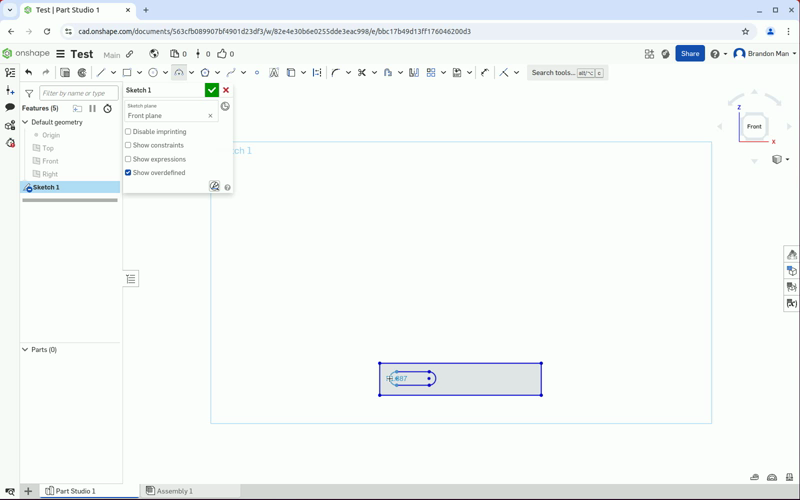
key_up(shift)
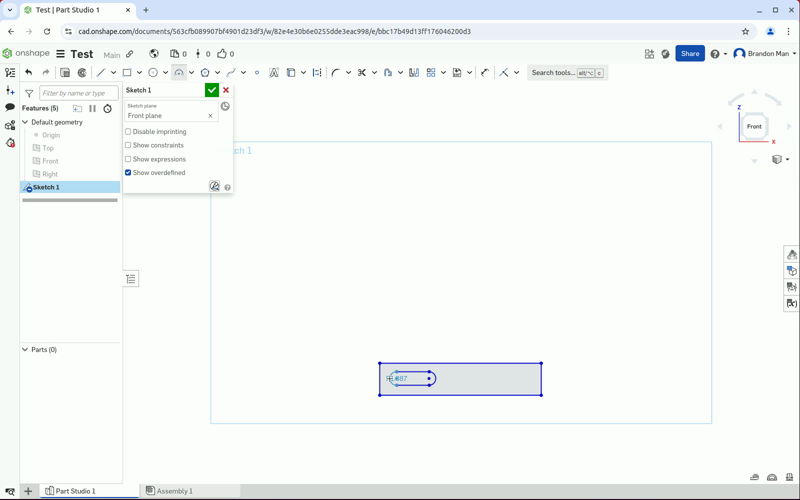
key(esc)
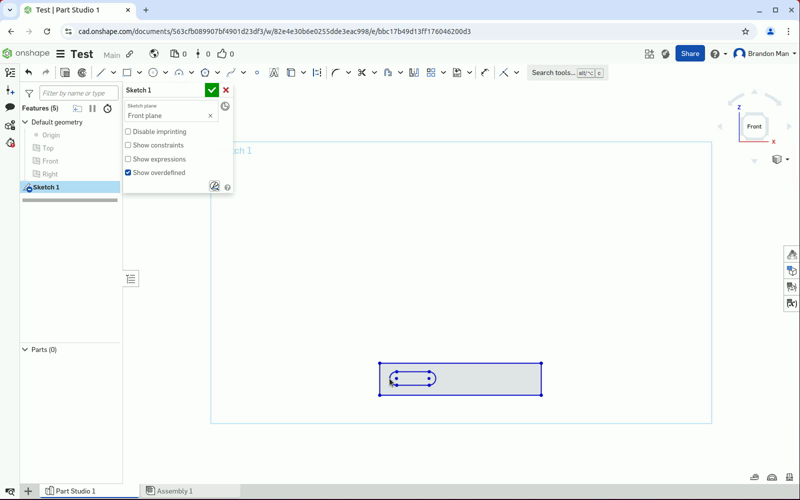
key(l)
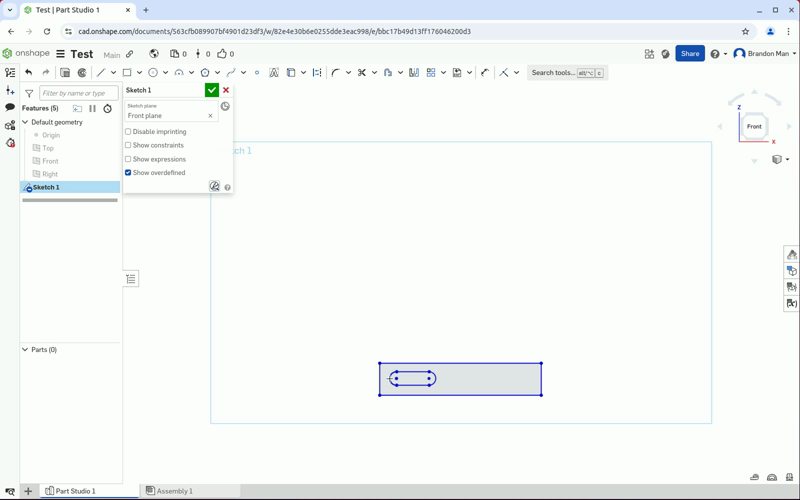
key_down(shift)
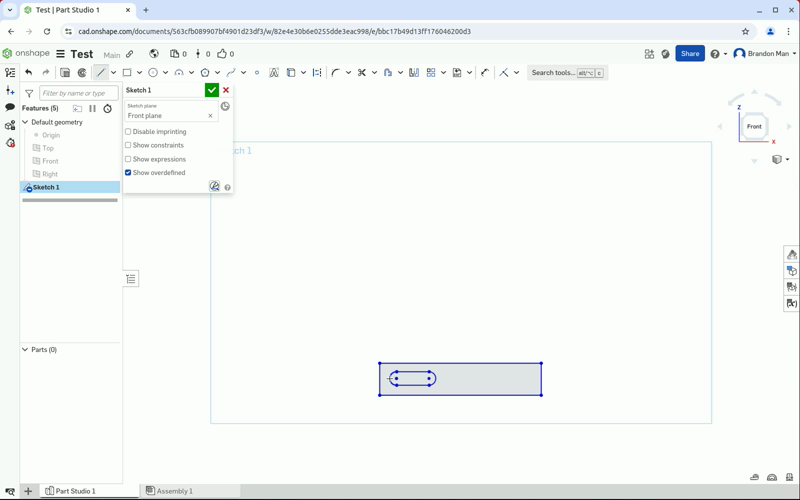
mouse_move(492, 385)
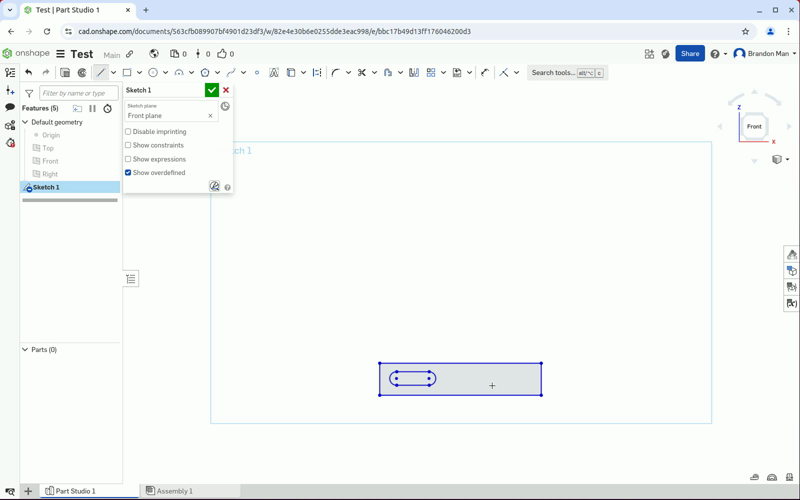
click(492, 385)
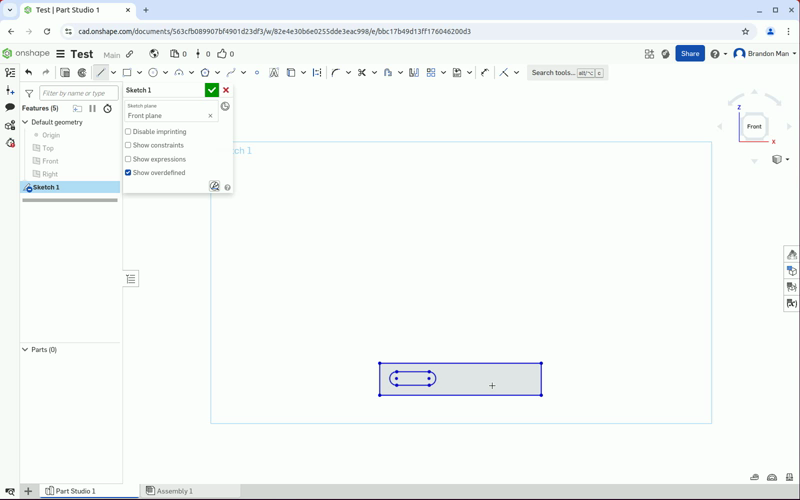
key_up(shift)
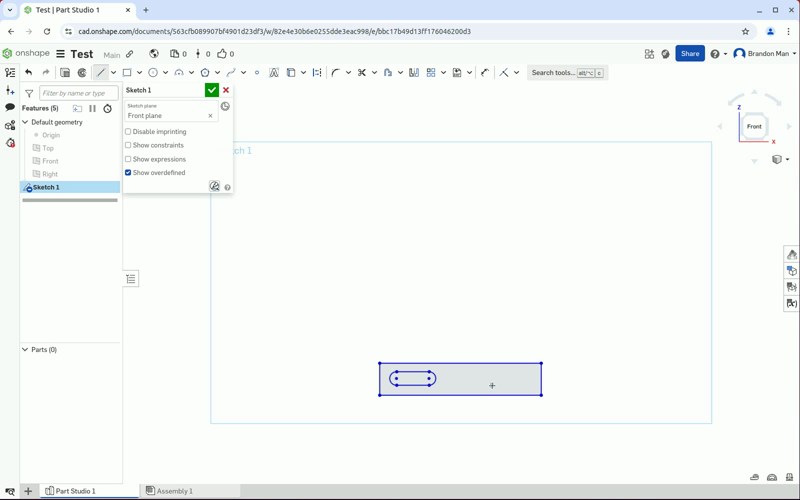
key_down(shift)
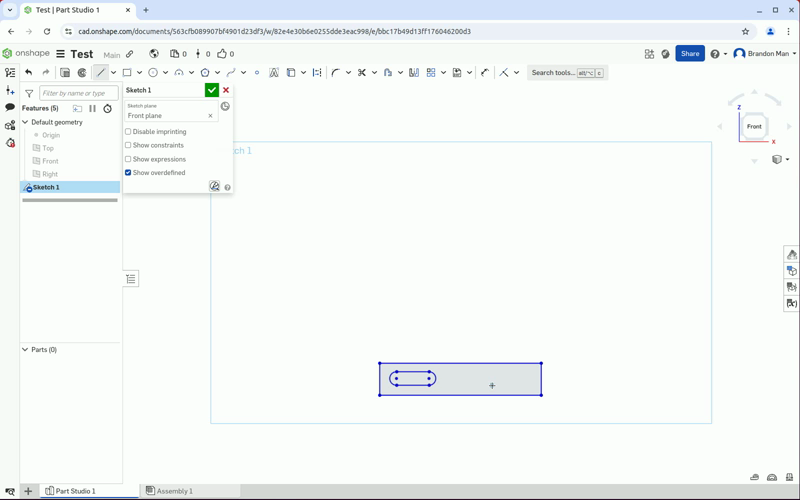
mouse_move(522, 385)
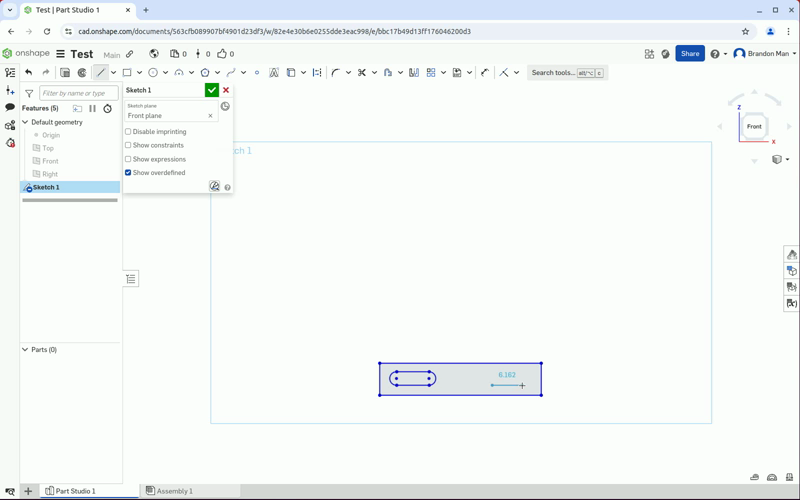
mouse_move(524, 385)
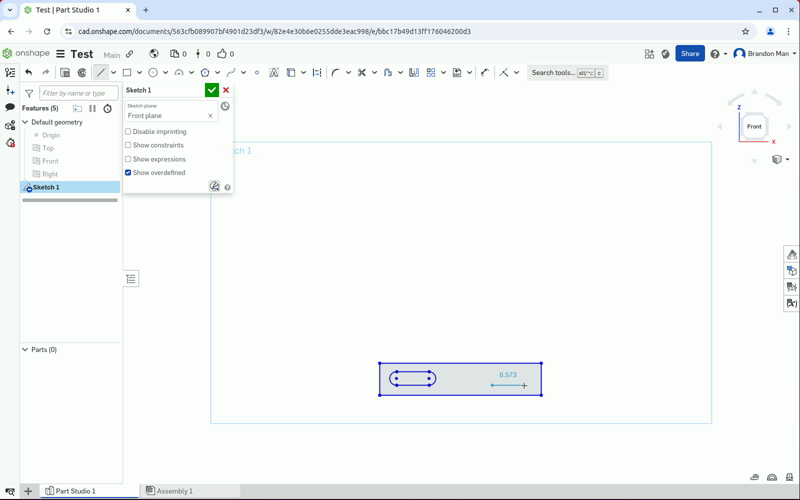
click(524, 385)
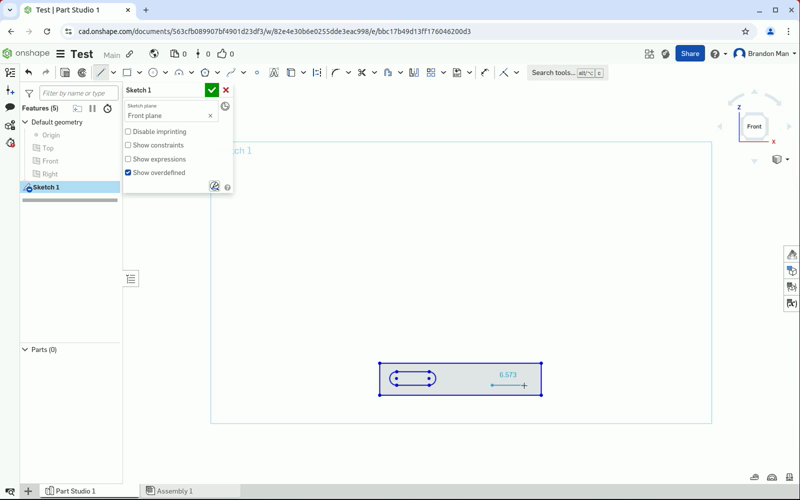
key_up(shift)
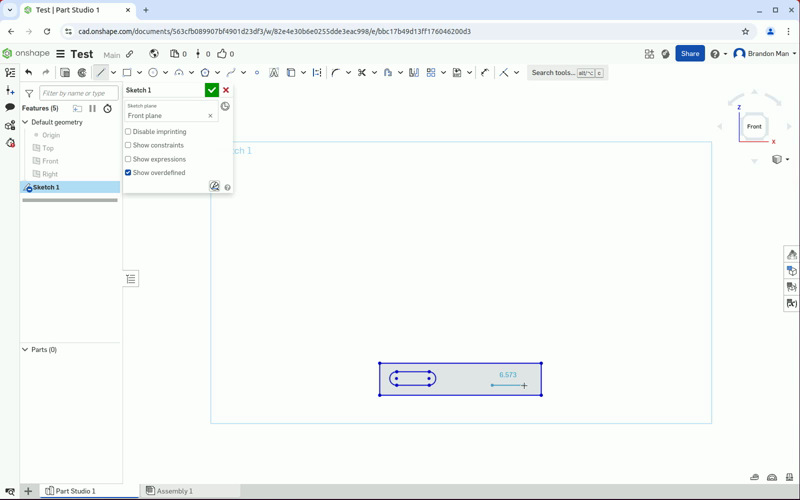
key(esc)
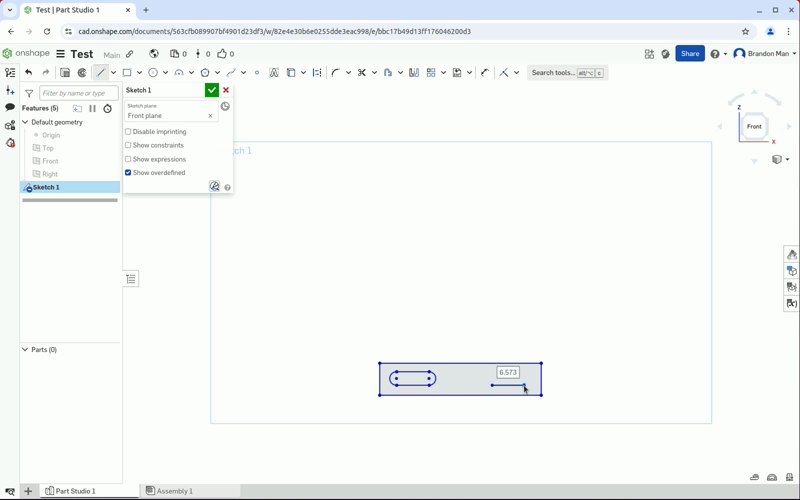
key(a)
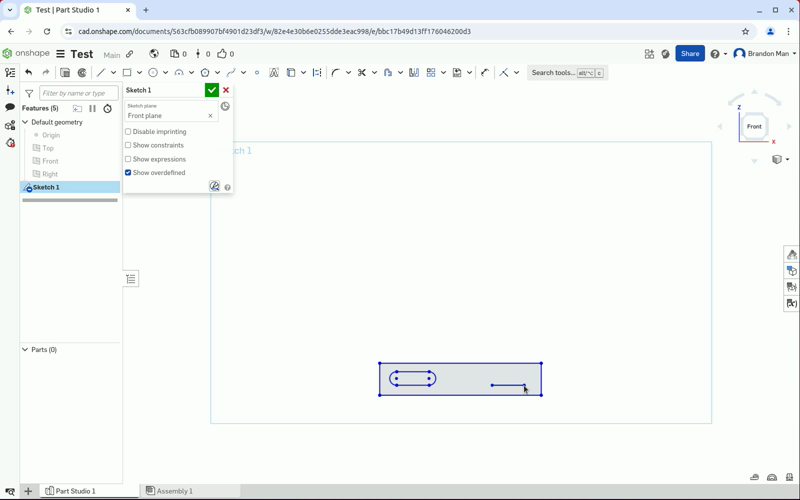
mouse_move(524, 385)
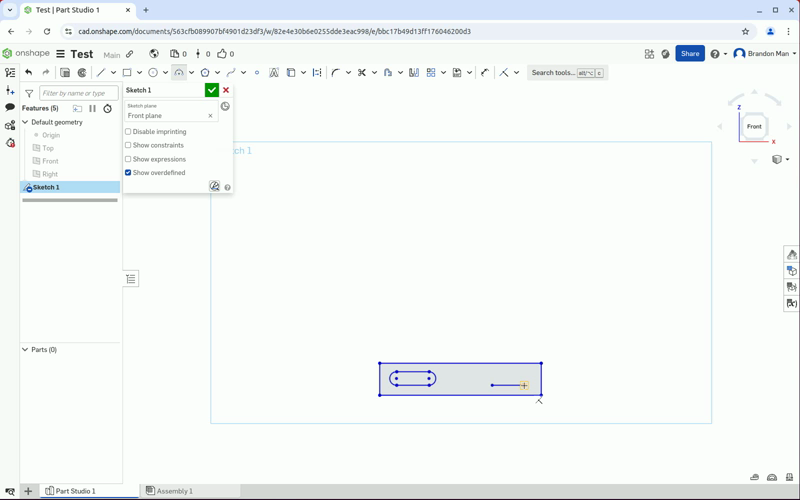
click(524, 385)
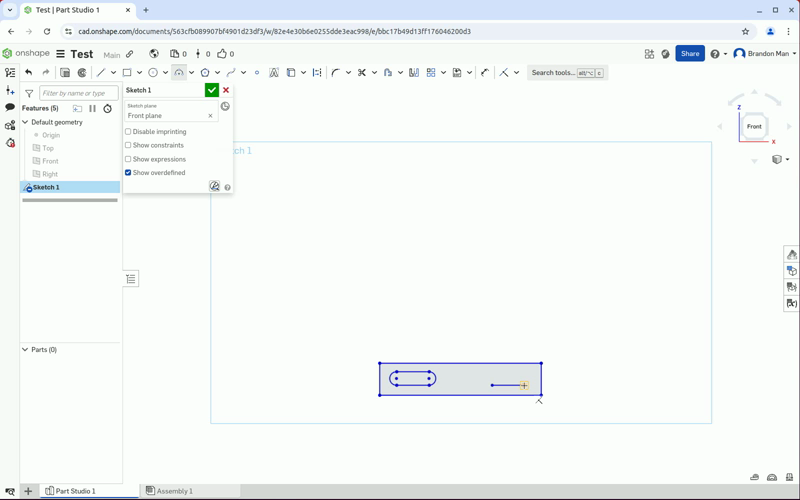
key_down(shift)
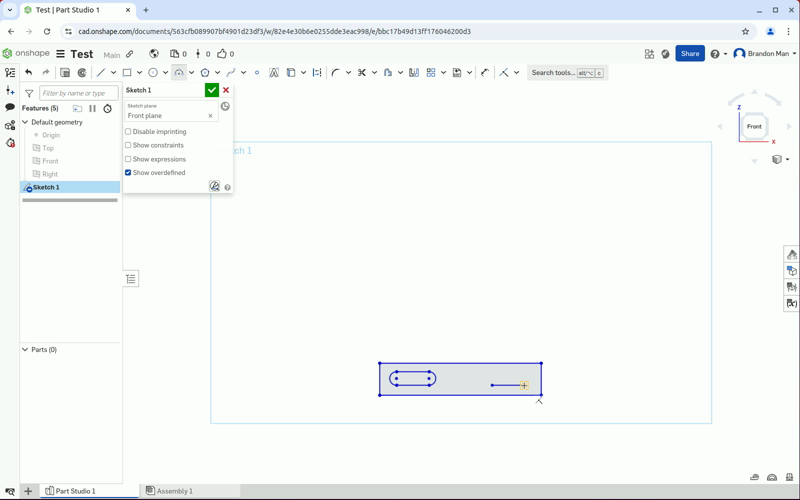
mouse_move(524, 371)
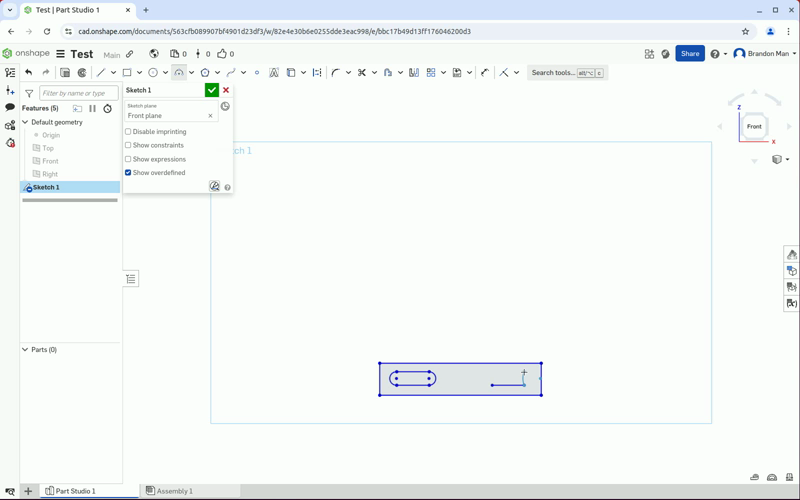
click(524, 371)
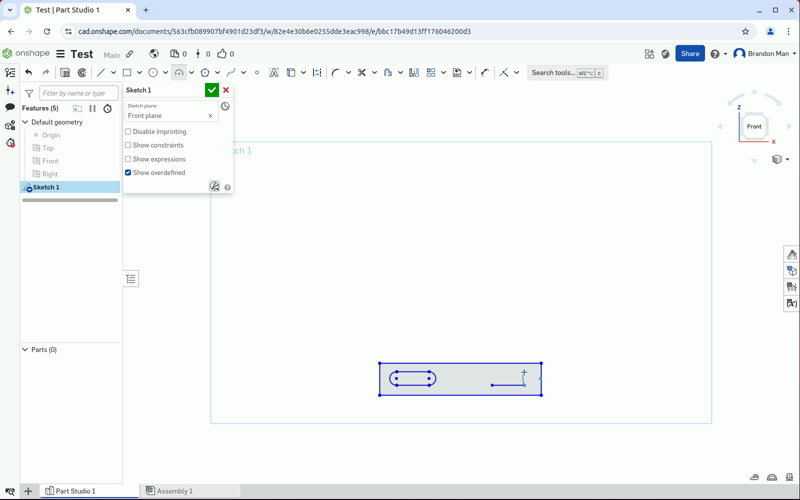
mouse_move(531, 378)
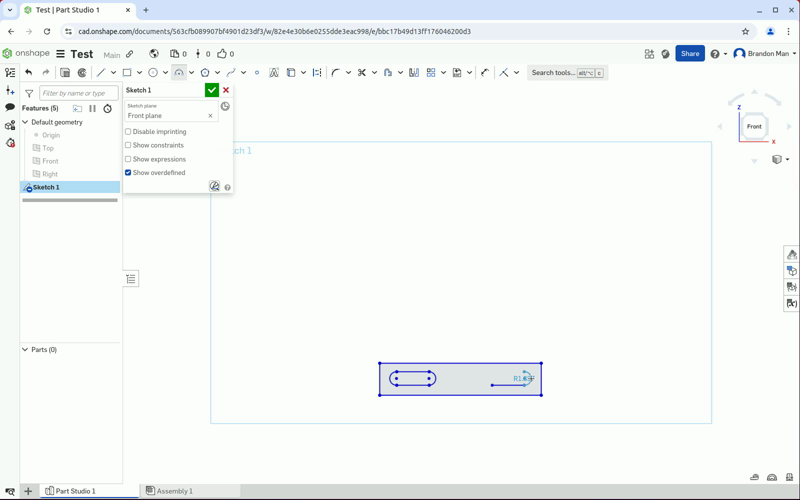
click(531, 378)
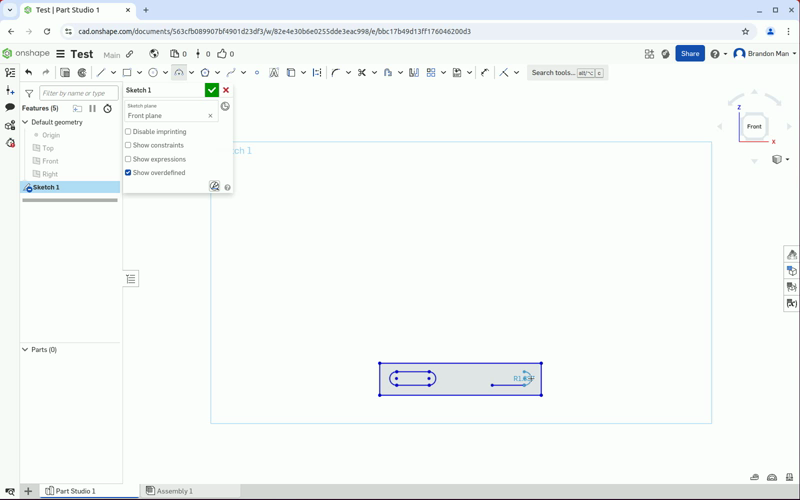
key_up(shift)
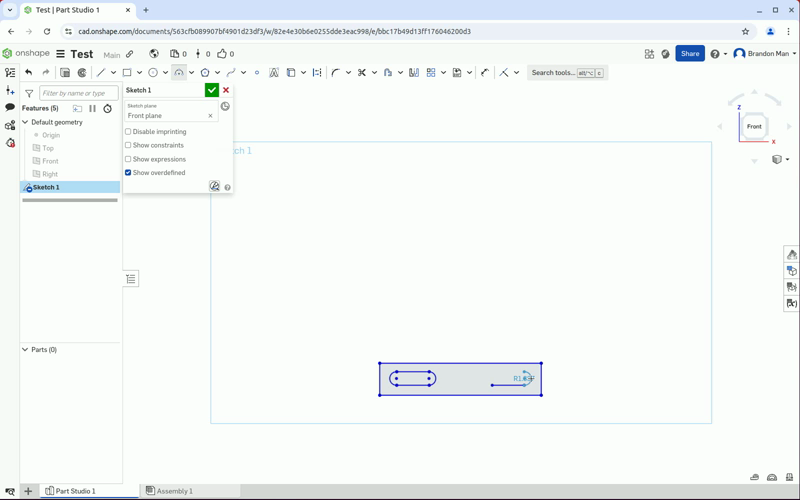
key(esc)
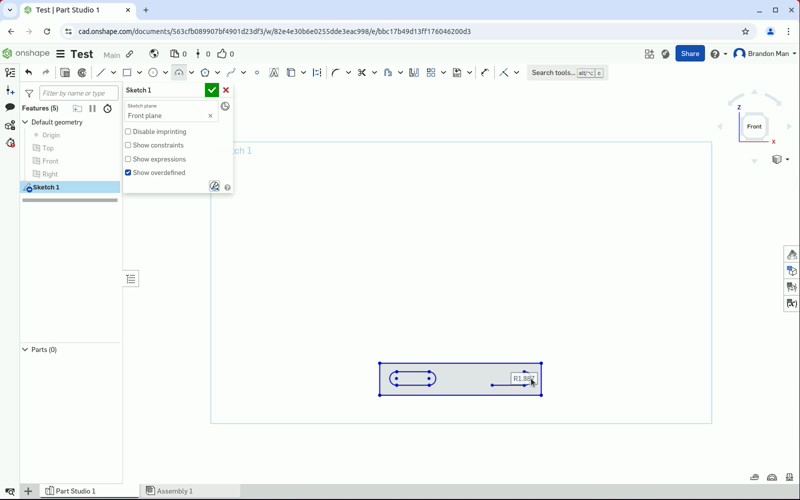
key(l)
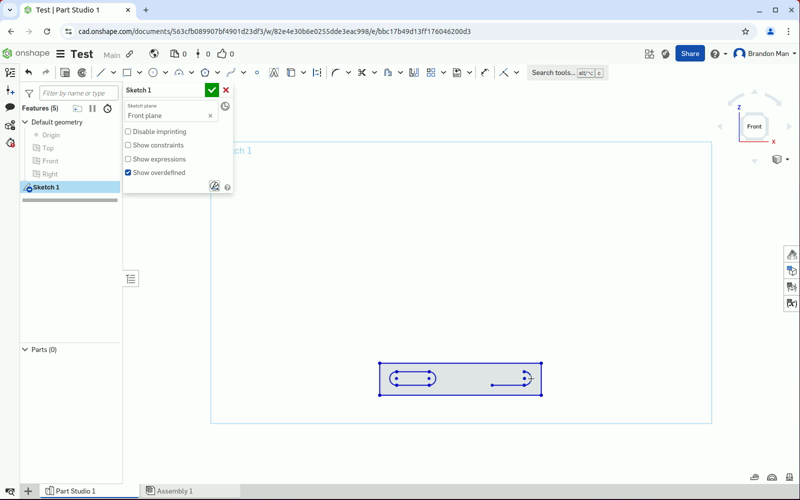
mouse_move(524, 371)
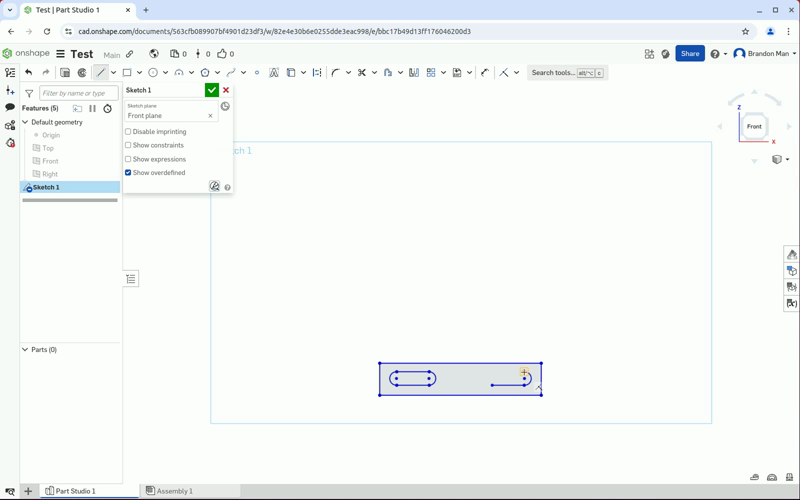
click(524, 371)
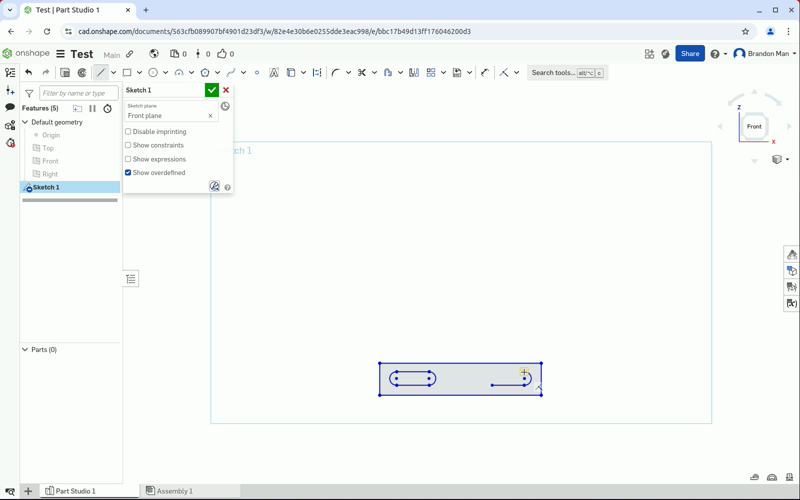
key_down(shift)
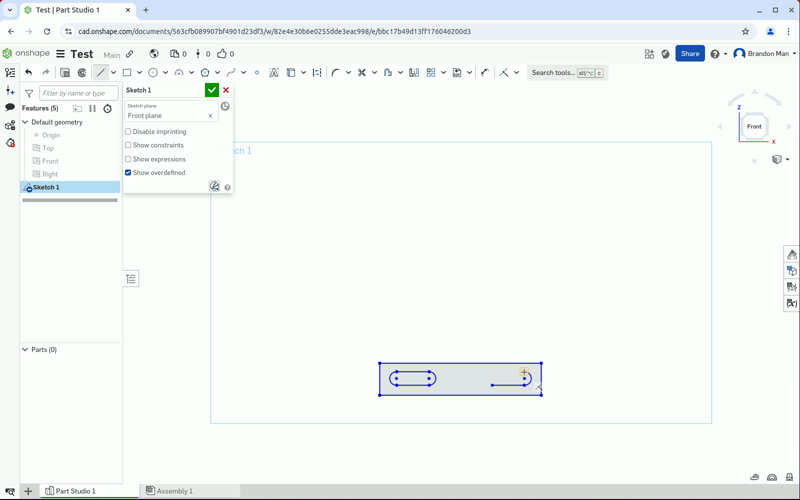
mouse_move(554, 371)
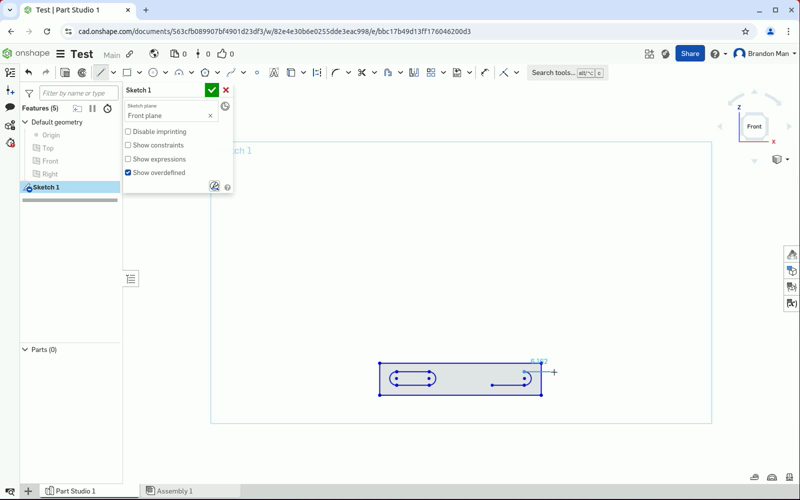
mouse_move(492, 371)
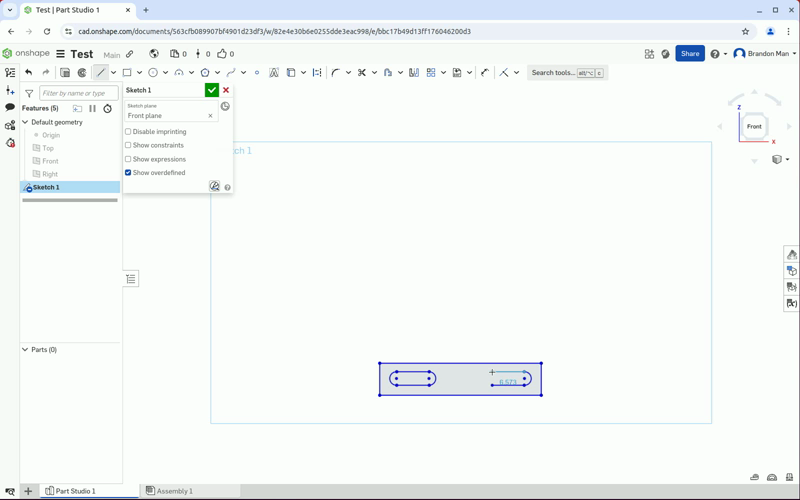
click(492, 371)
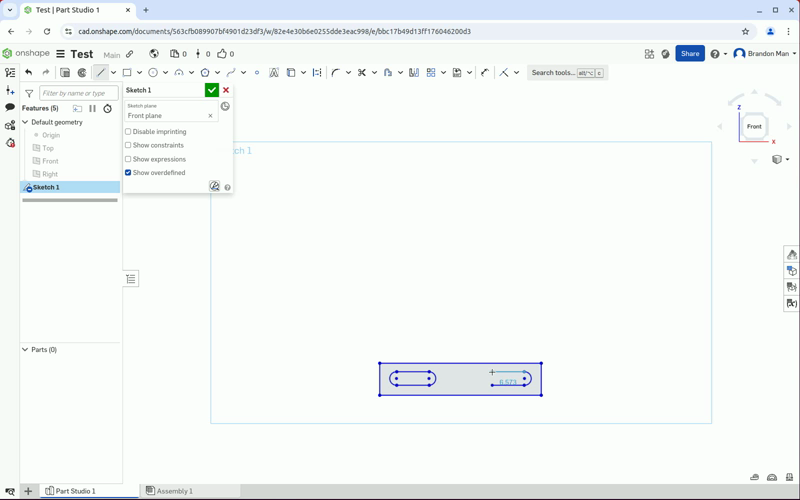
key_up(shift)
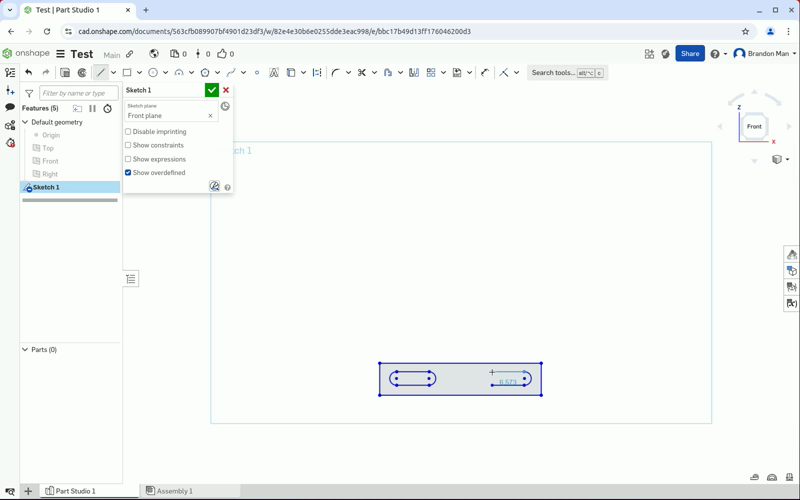
key(esc)
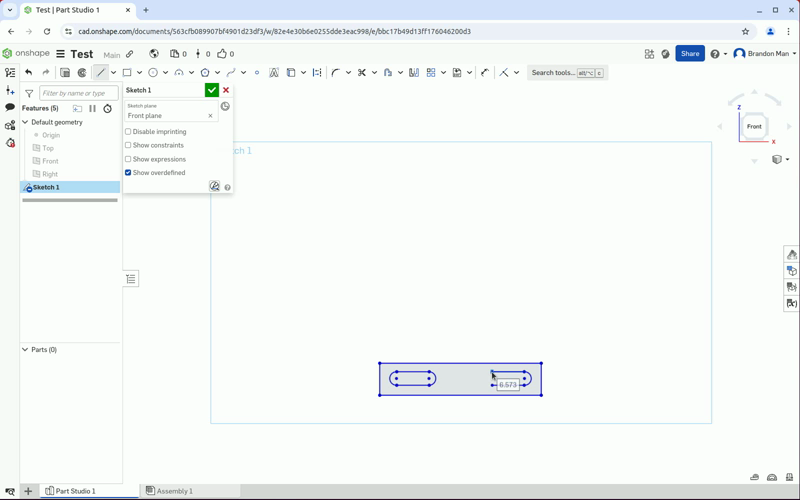
key(a)
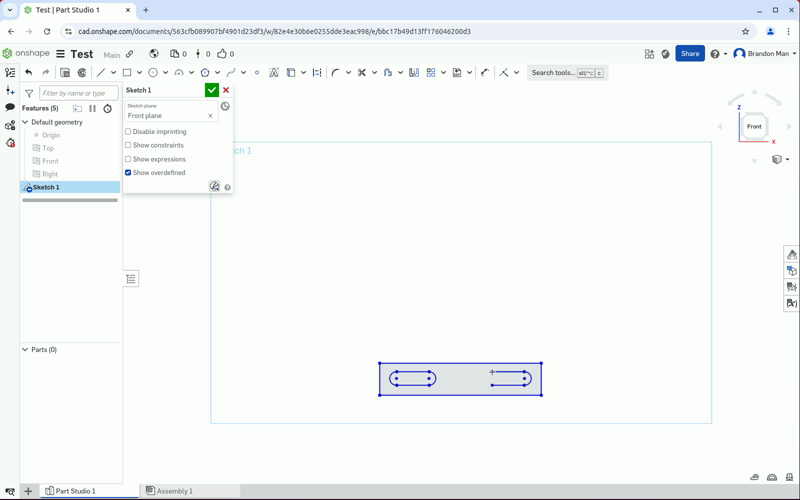
mouse_move(492, 371)
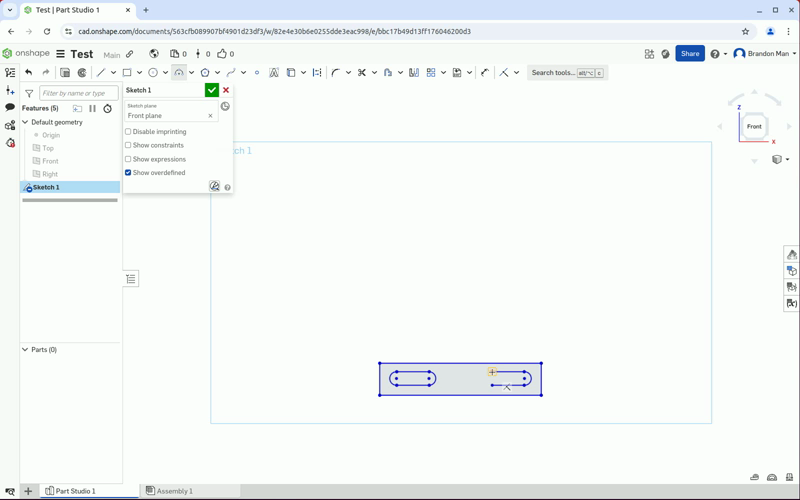
click(492, 371)
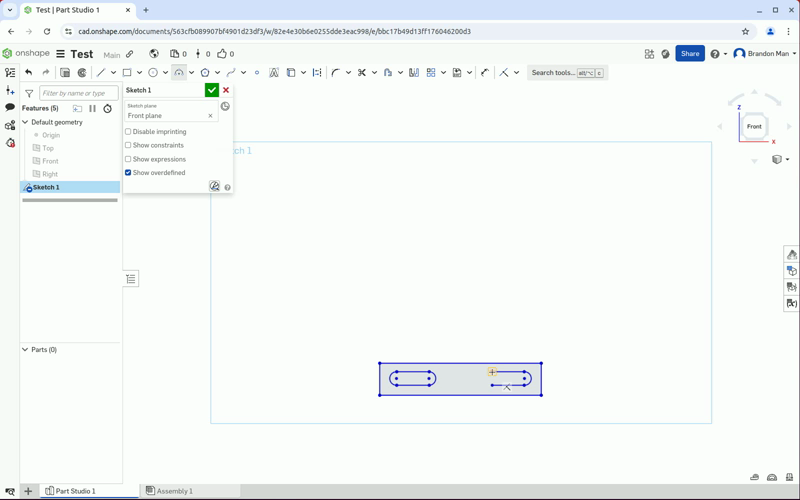
mouse_move(492, 385)
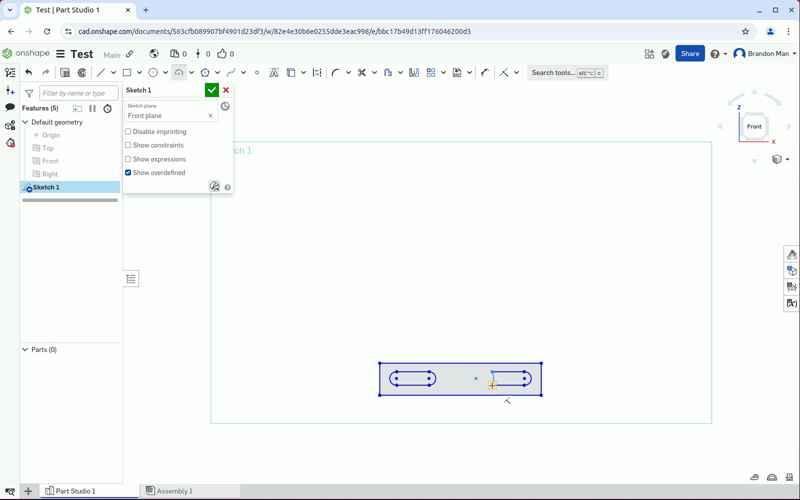
click(492, 385)
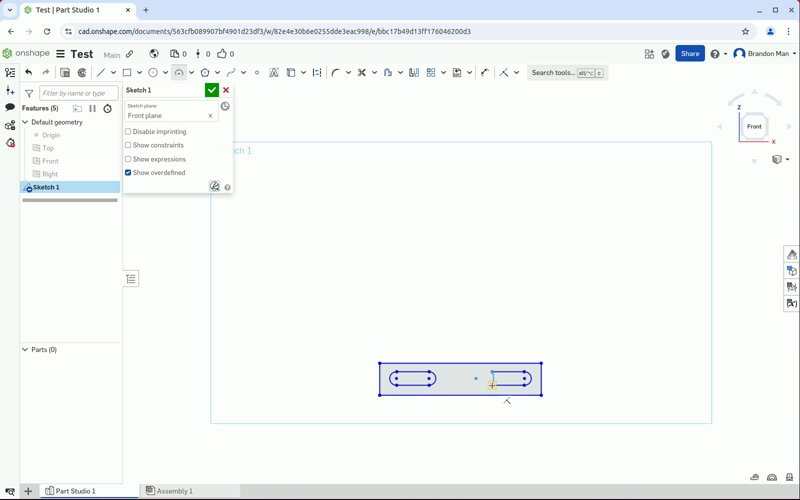
key_down(shift)
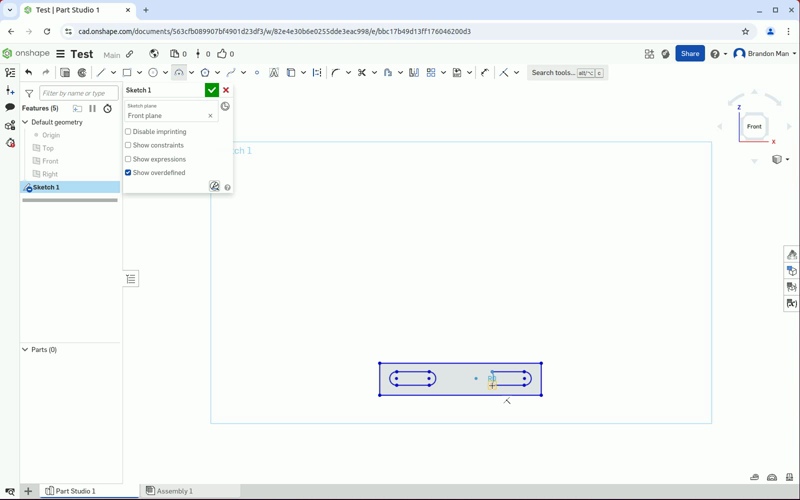
mouse_move(485, 378)
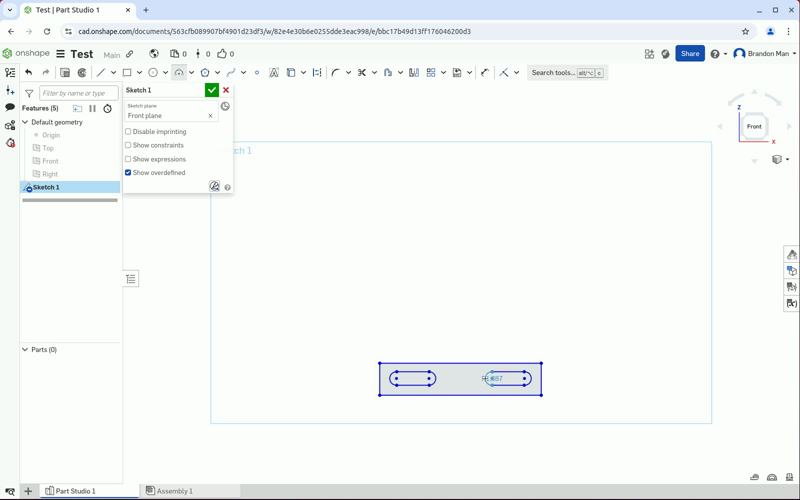
click(485, 378)
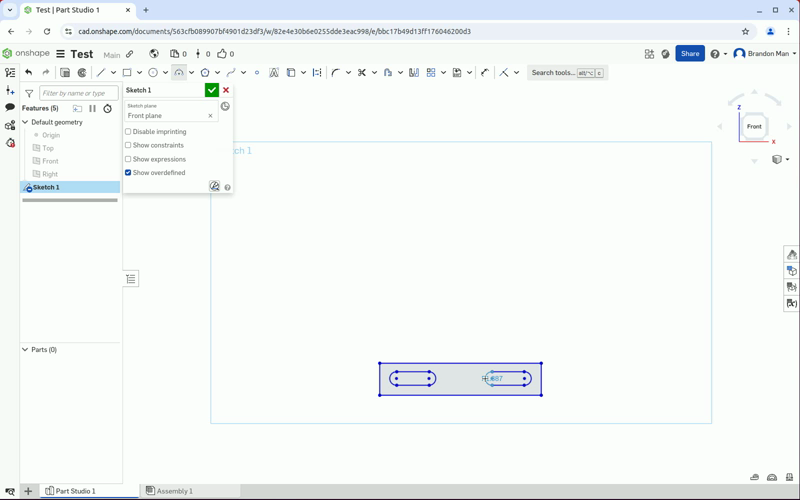
key_up(shift)
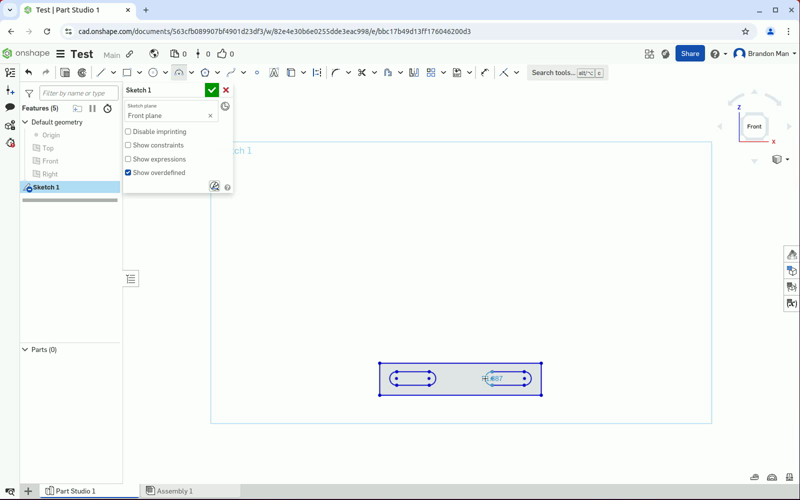
key(esc)
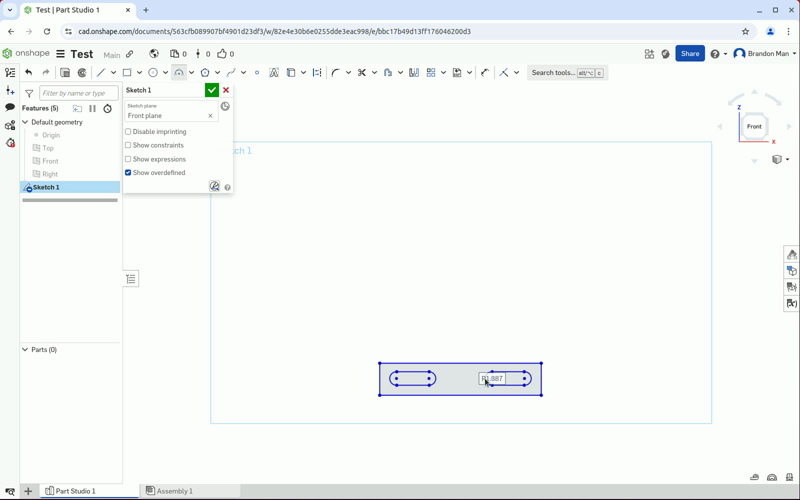
mouse_move(535, 369)
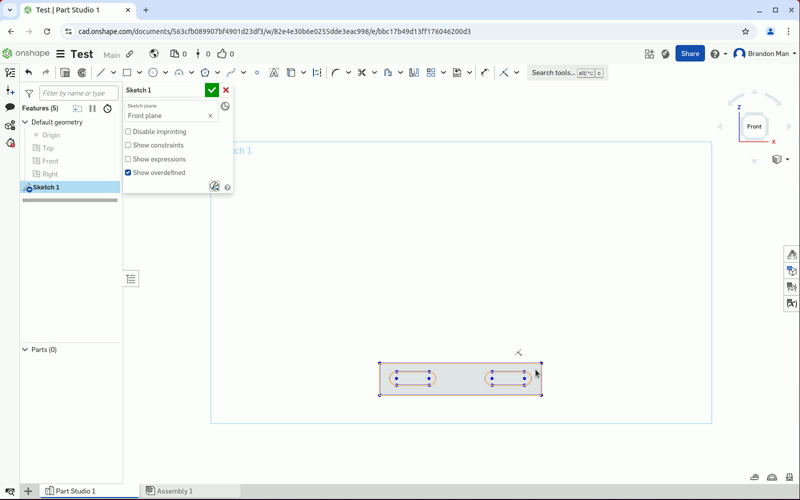
click(535, 369)
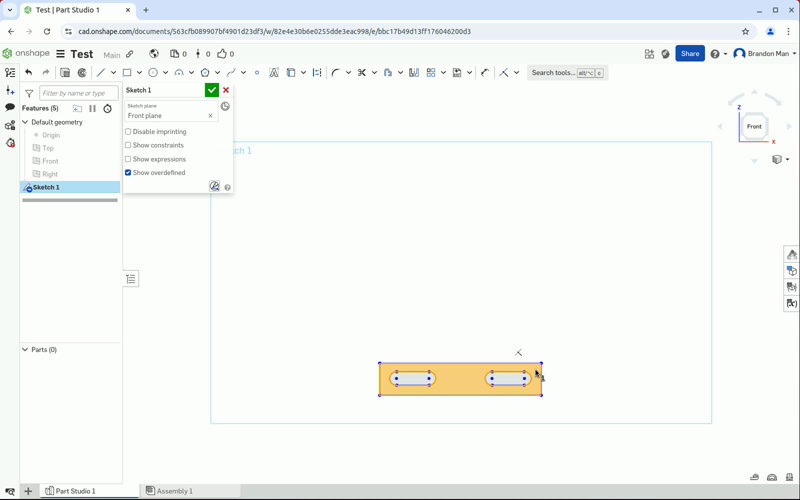
mouse_move(73, 352)
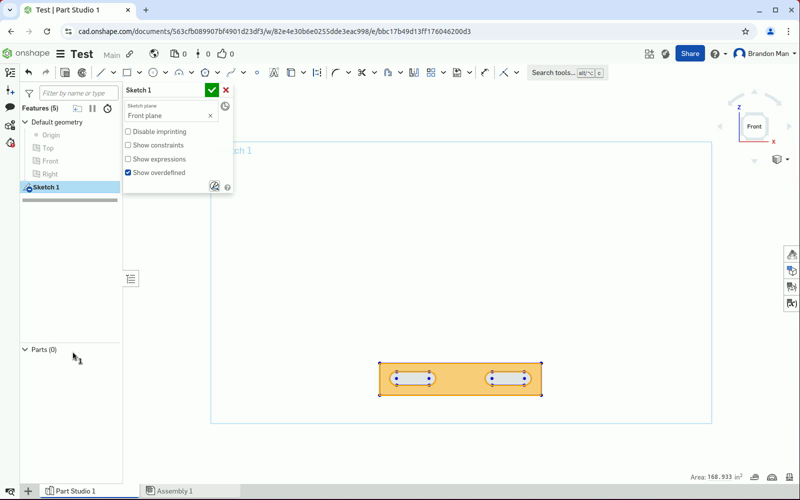
key(shift+y)
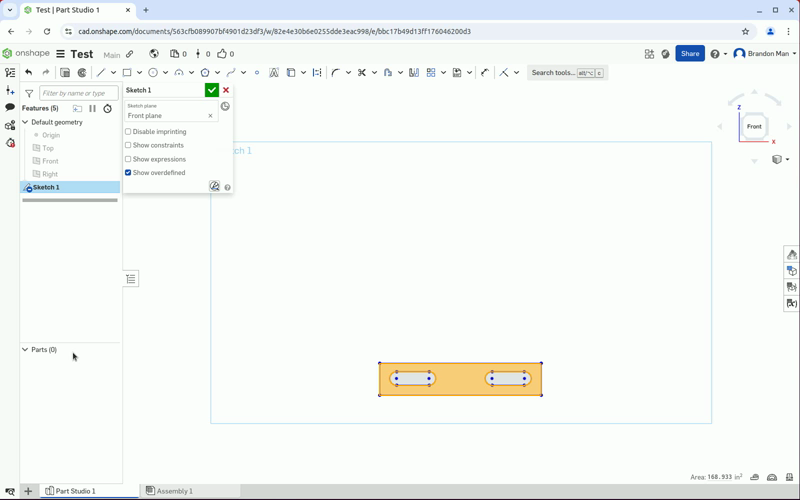
key(shift+e)
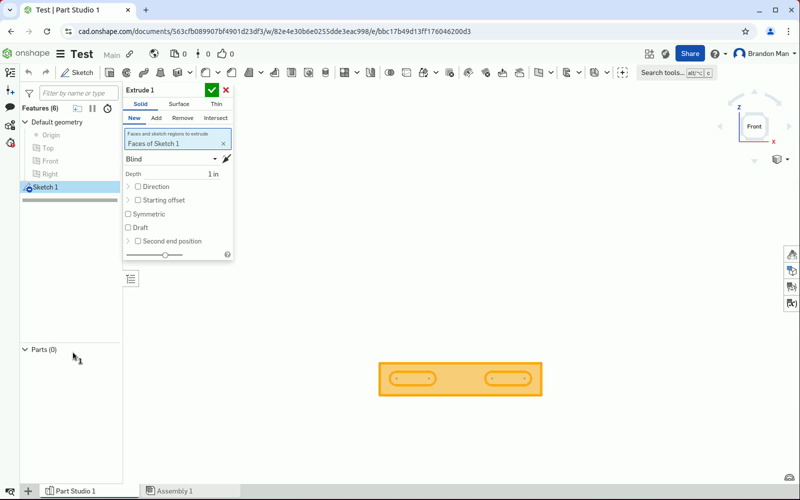
mouse_move(143, 106)
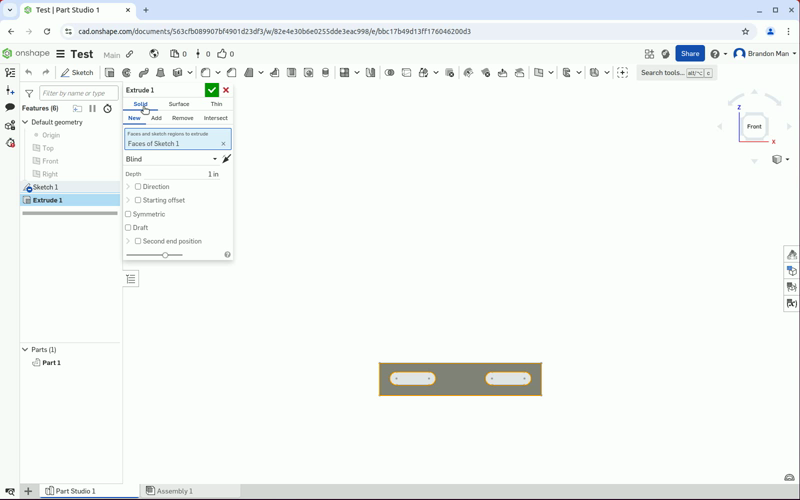
click(143, 106)
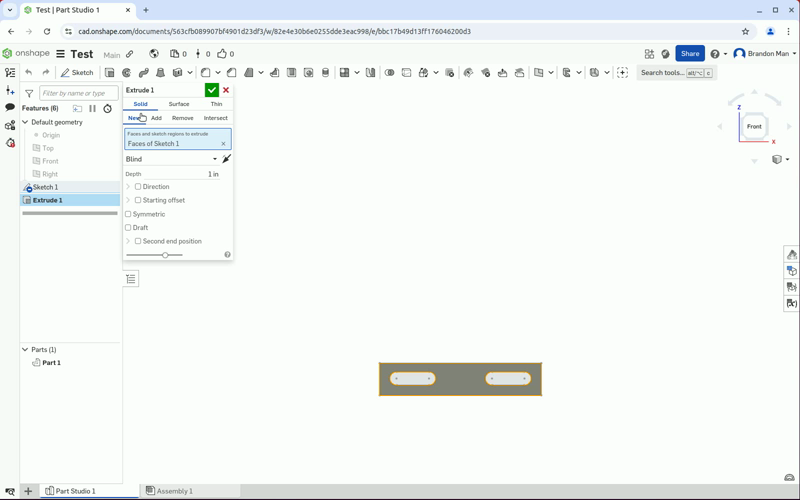
mouse_move(137, 120)
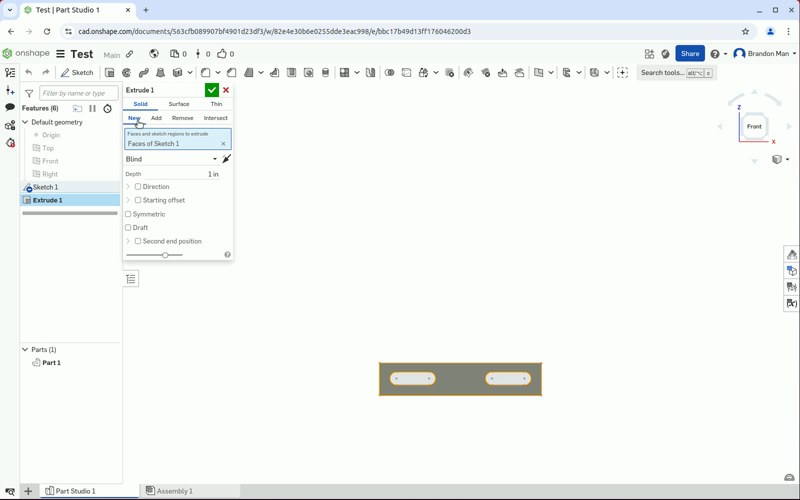
click(137, 120)
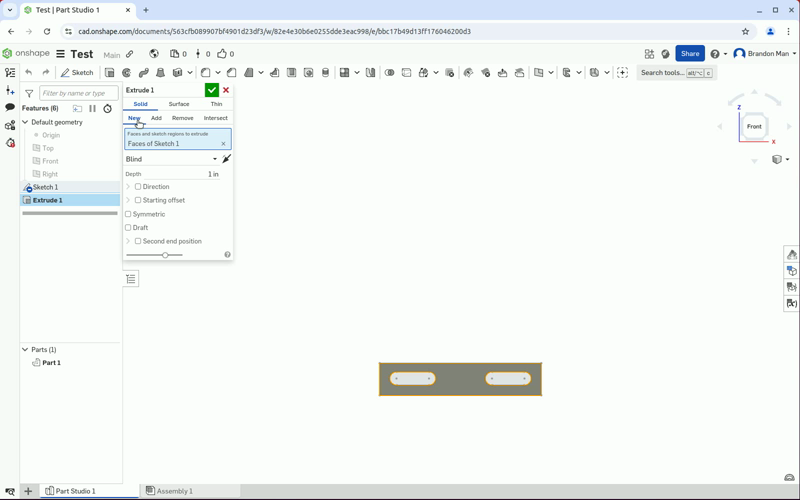
key(tab, 4)
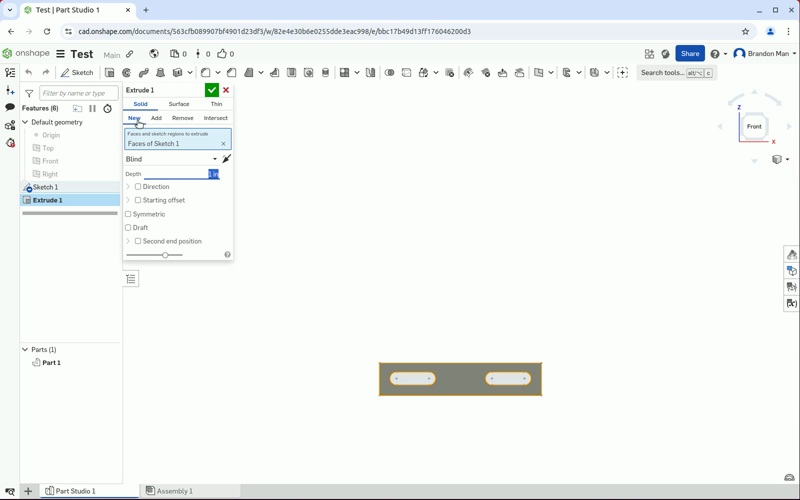
text(2.166)
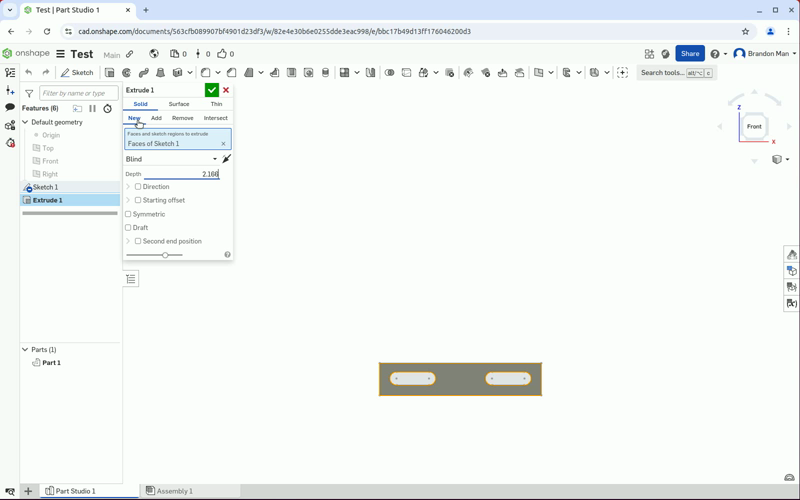
key(enter)
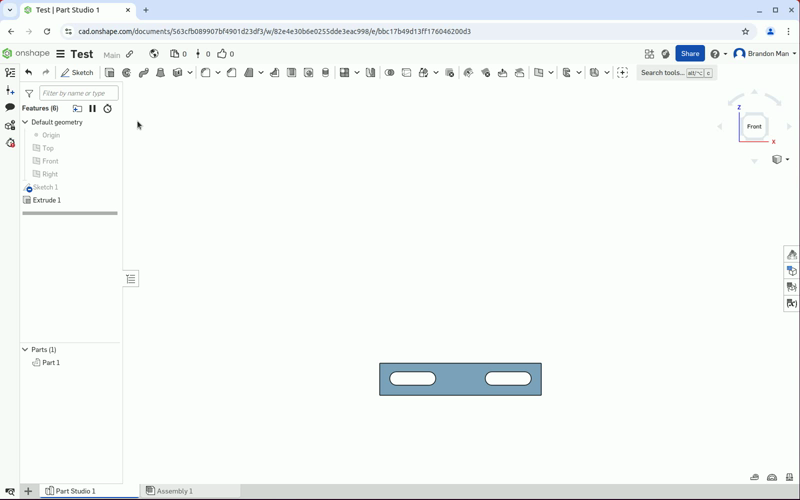
key(shift+h)
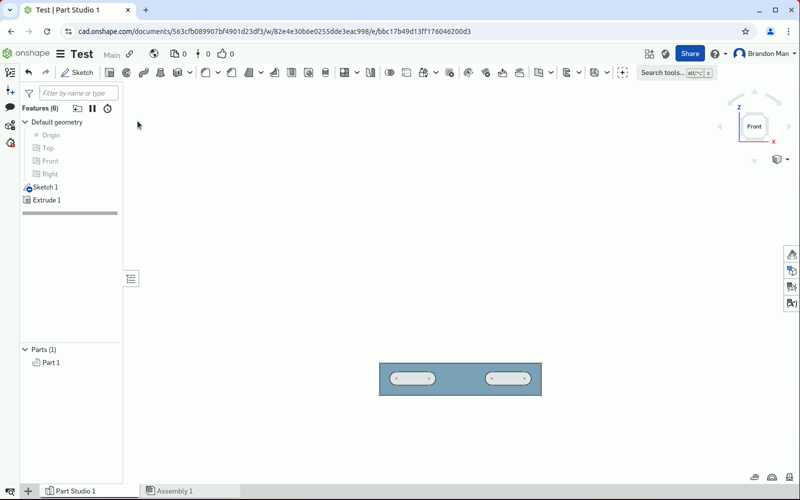
key(shift+h)
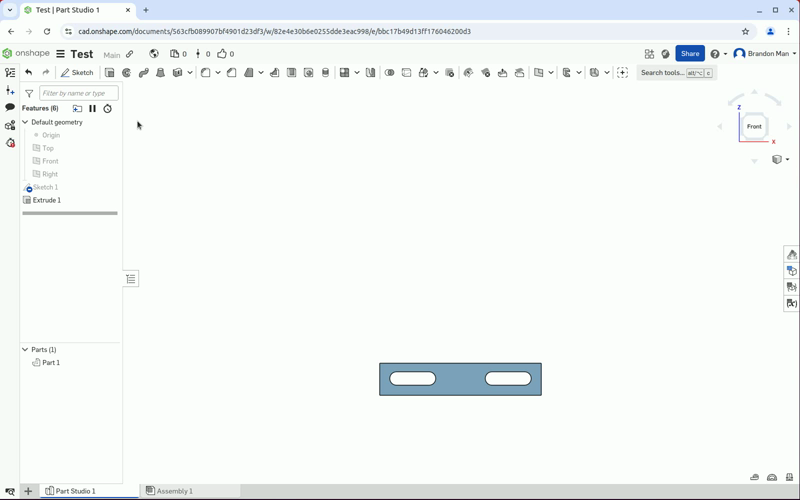
mouse_move(73, 189)
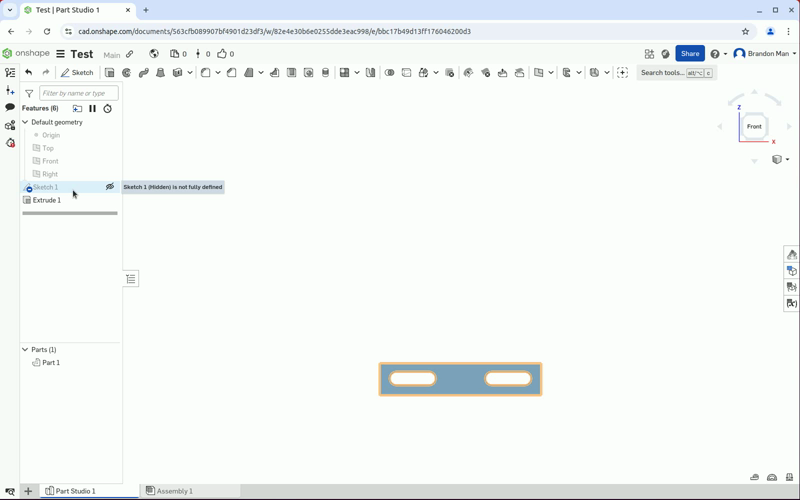
click(73, 189)
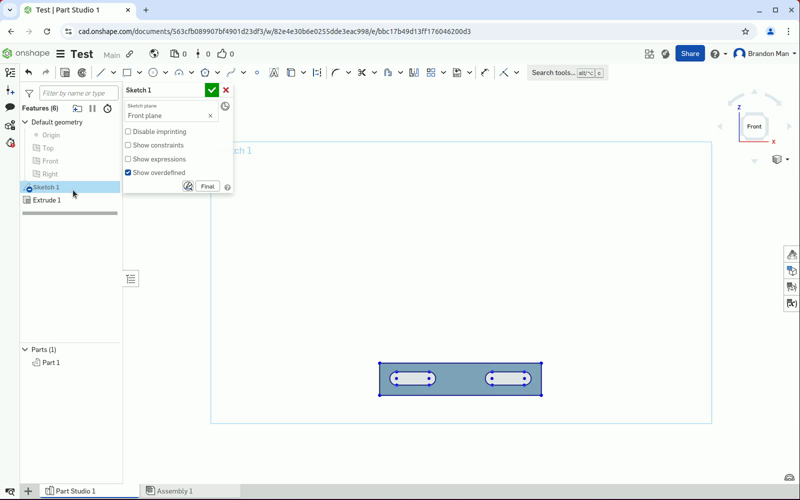
mouse_move(229, 92)
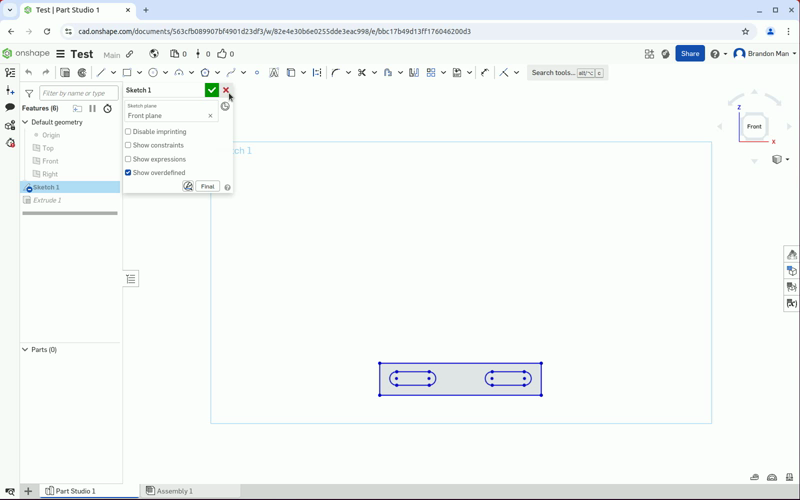
click(229, 92)
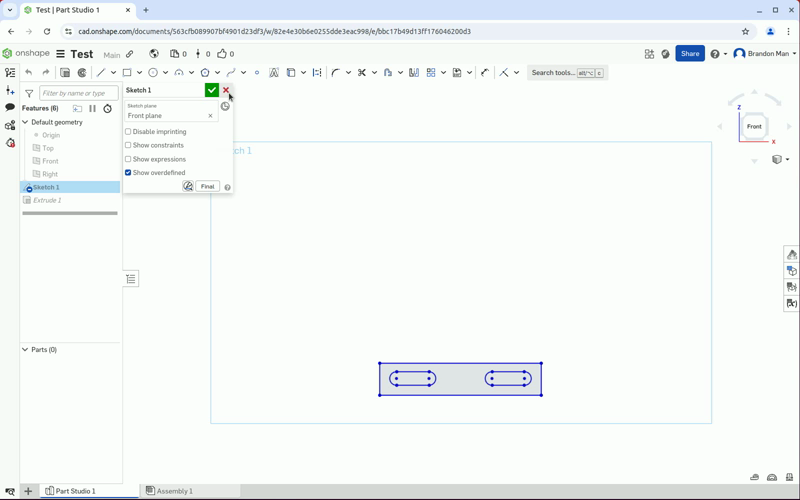
key(shift+s)
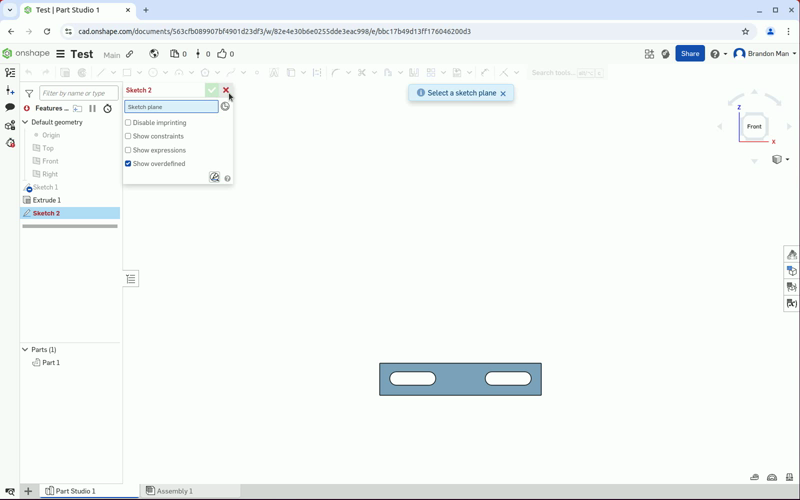
mouse_move(73, 163)
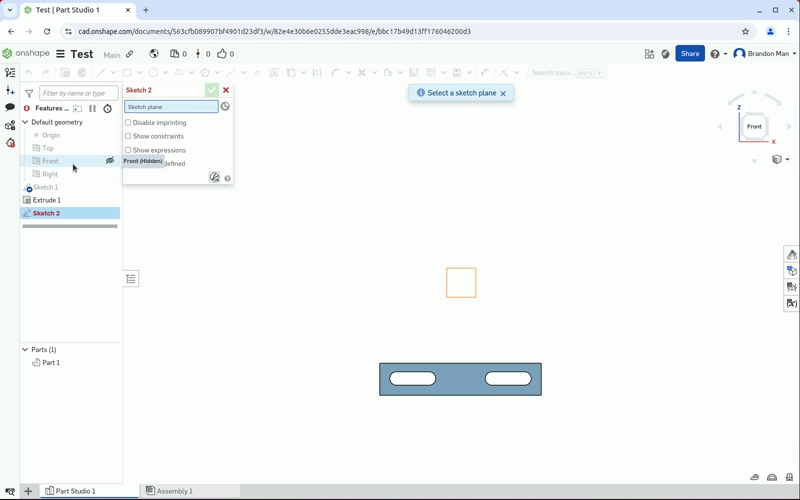
click(73, 163)
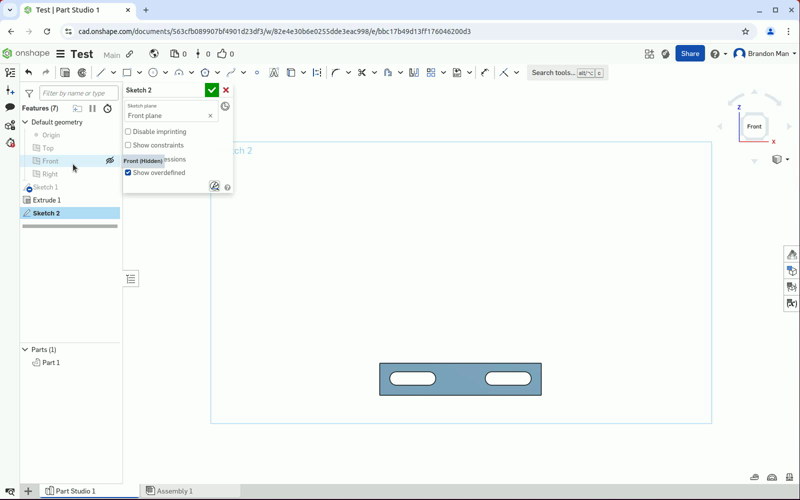
mouse_move(73, 352)
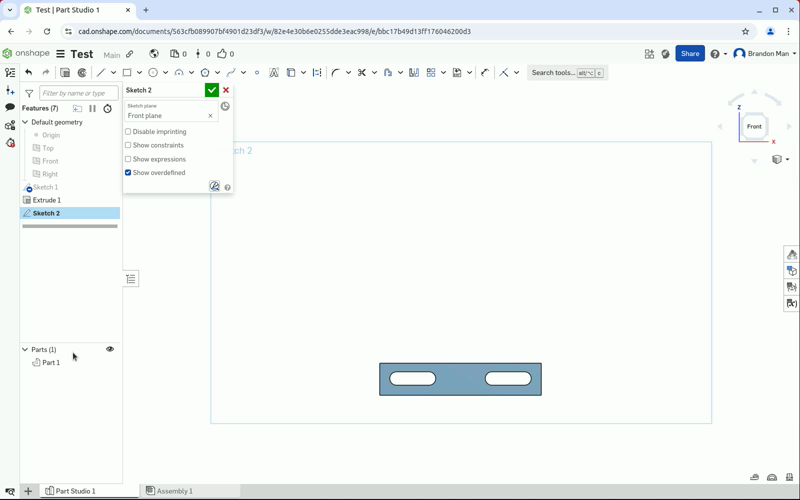
key(y)
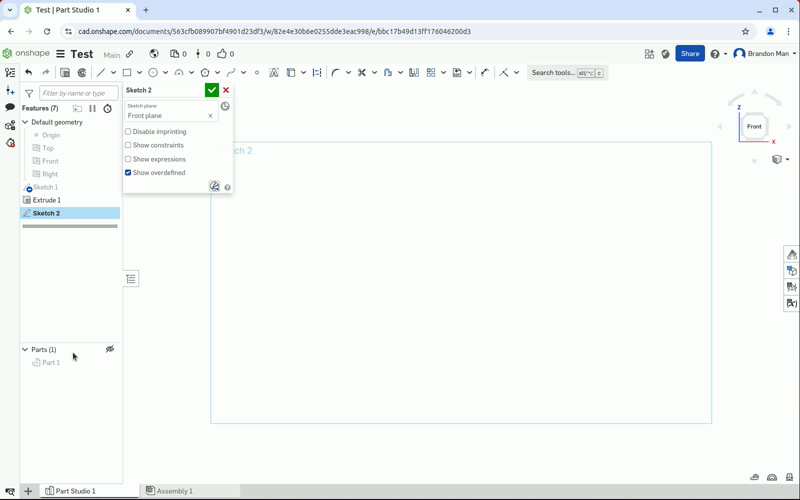
key(l)
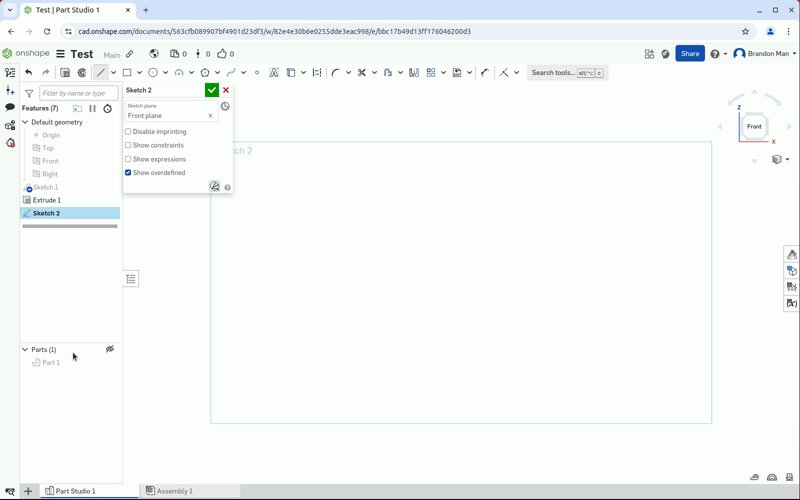
key_down(shift)
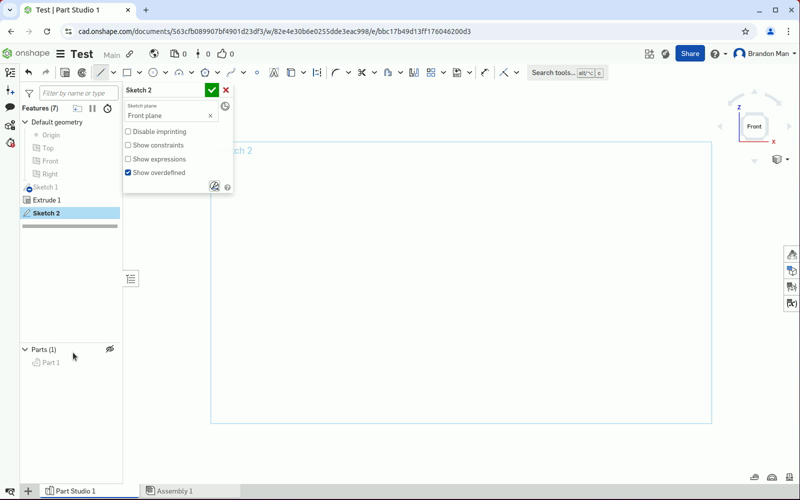
mouse_move(379, 363)
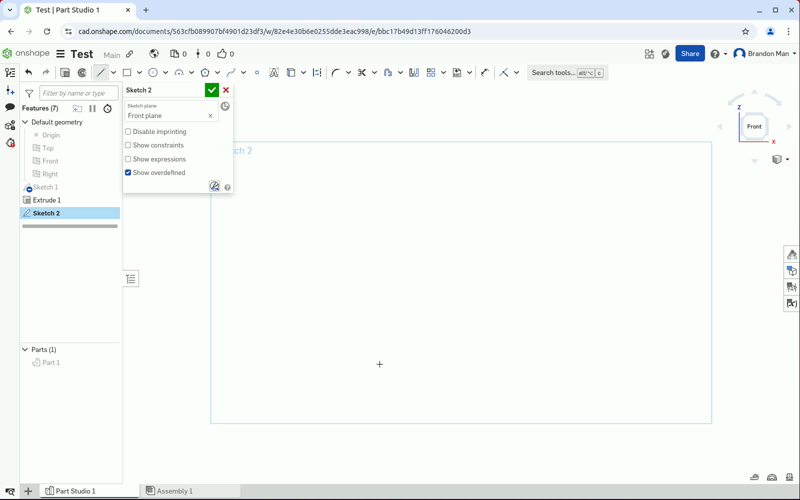
click(379, 363)
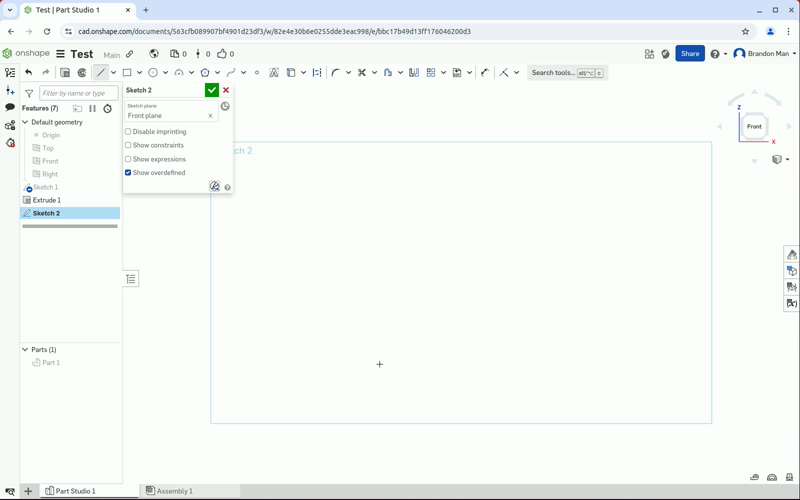
key_up(shift)
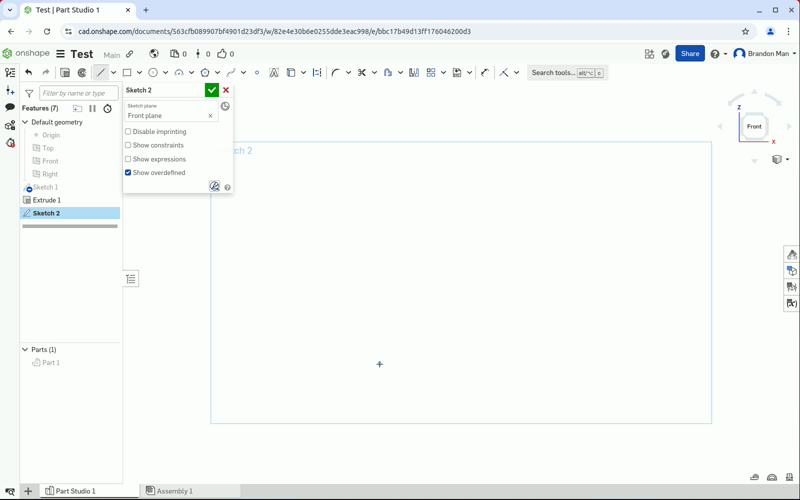
key_down(shift)
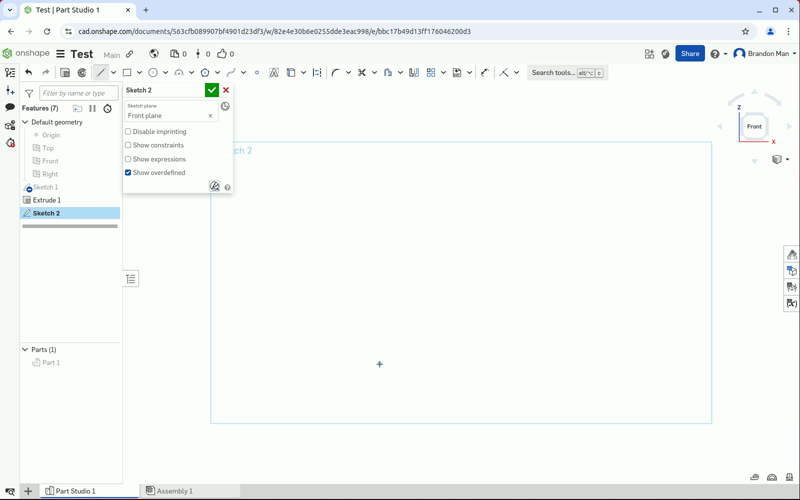
mouse_move(541, 363)
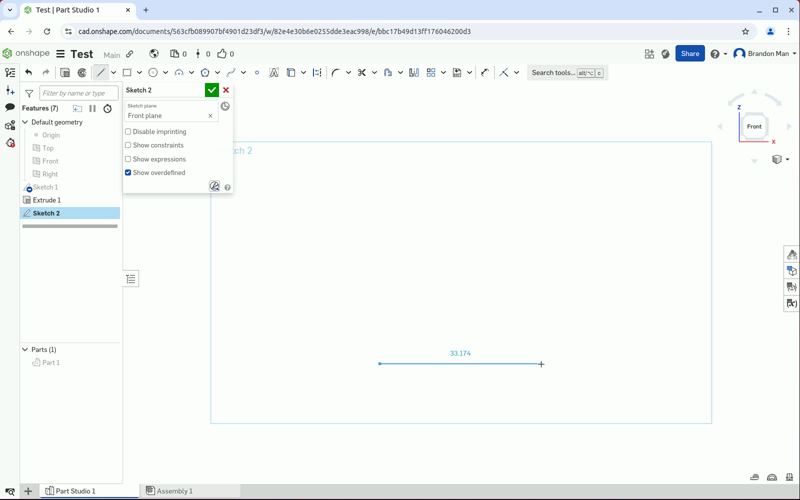
click(541, 363)
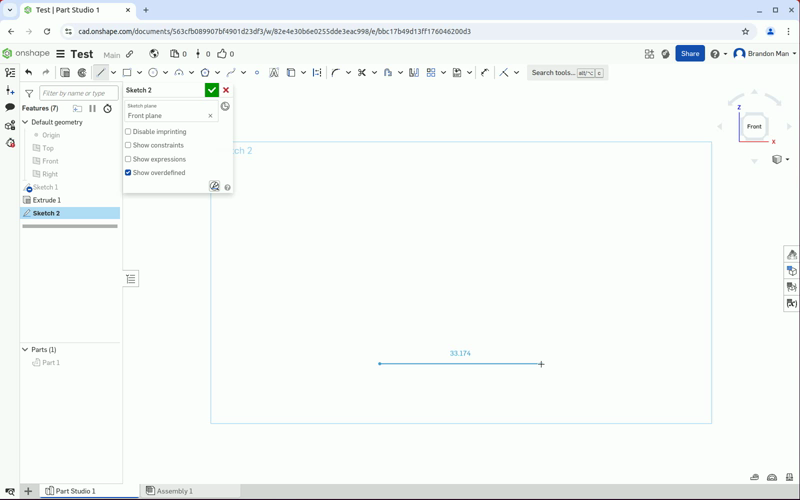
key_up(shift)
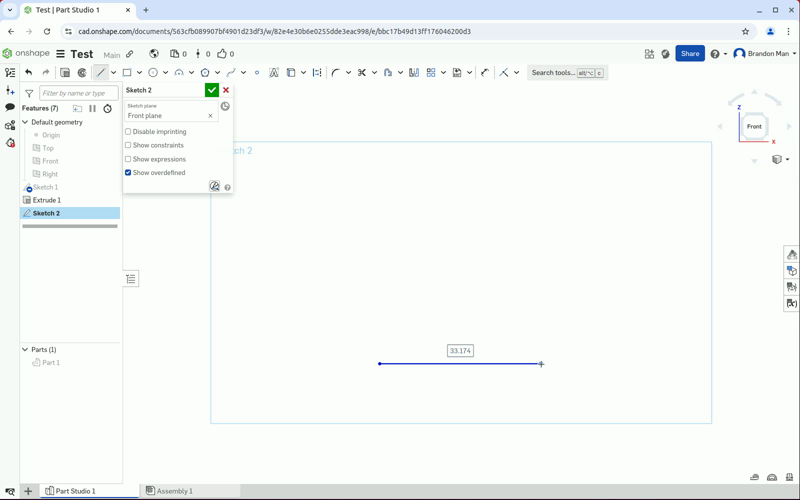
key_down(shift)
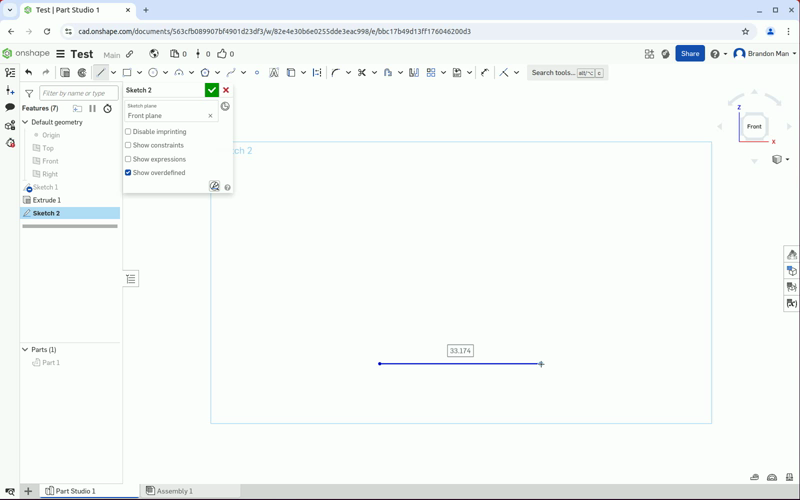
mouse_move(541, 202)
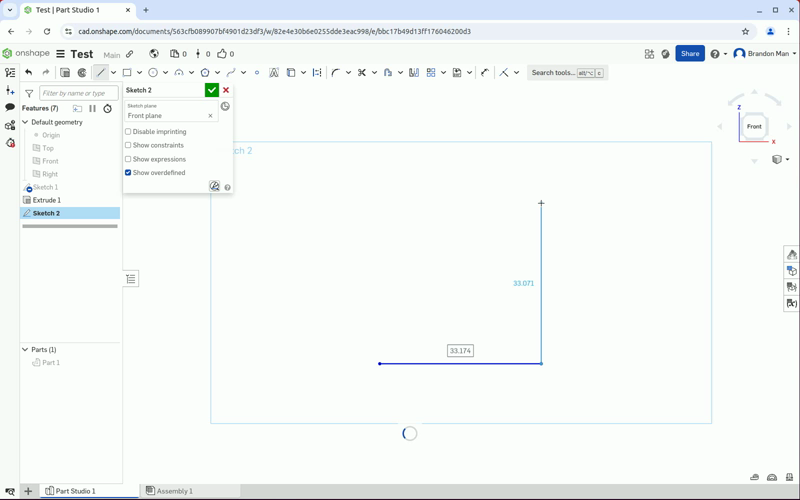
click(541, 202)
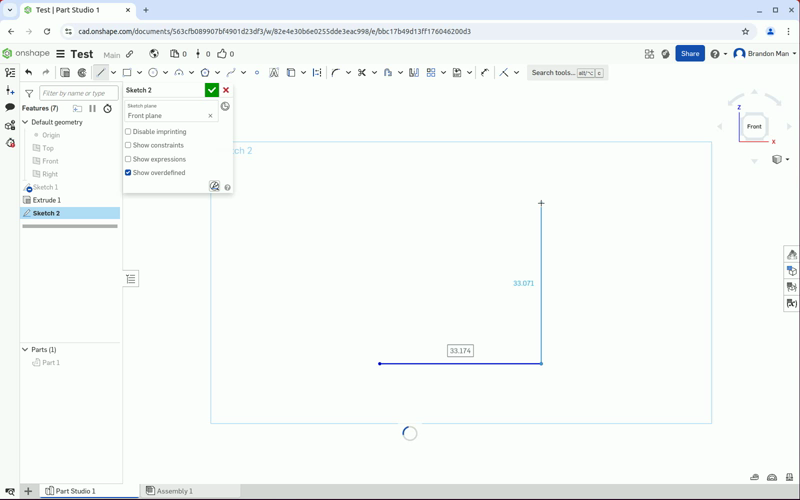
key_up(shift)
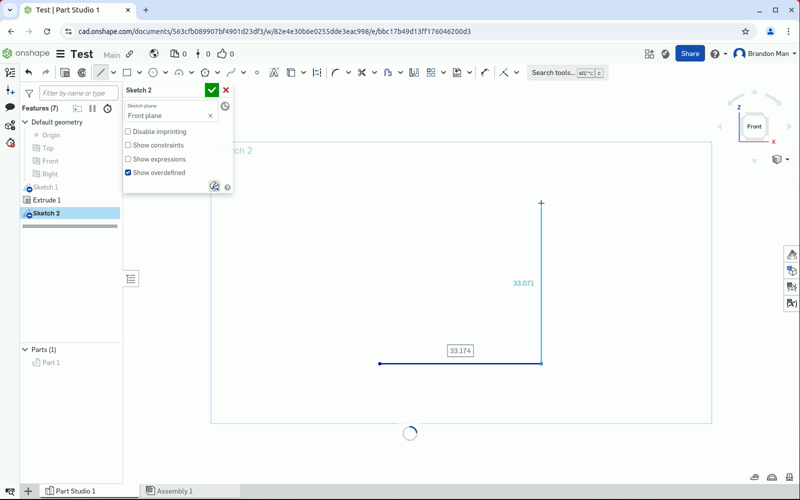
key_down(shift)
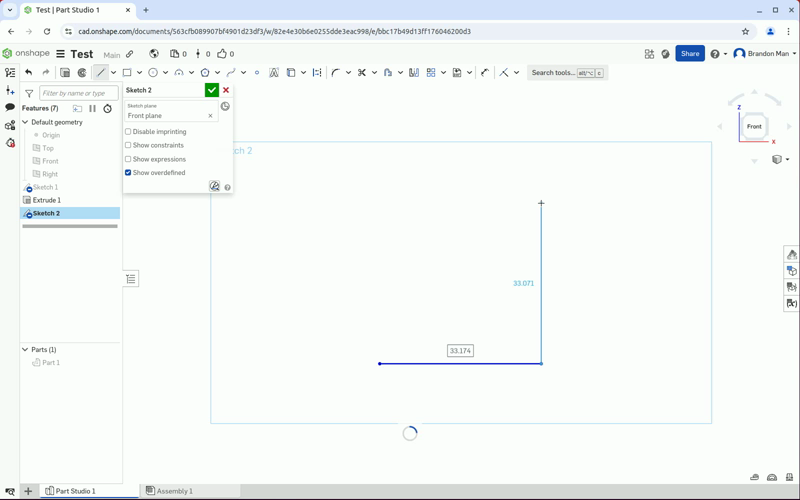
mouse_move(379, 202)
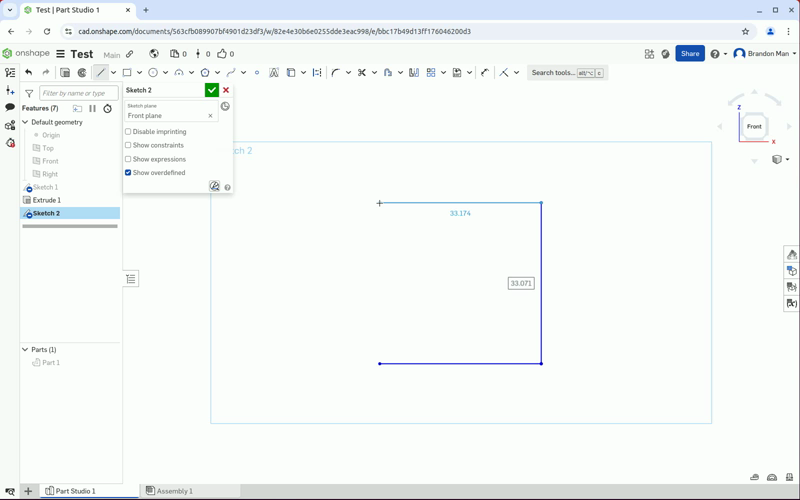
click(379, 202)
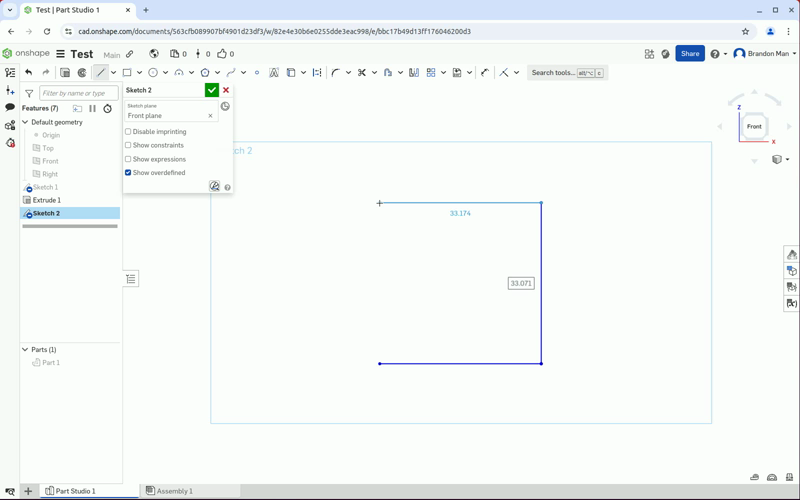
key_up(shift)
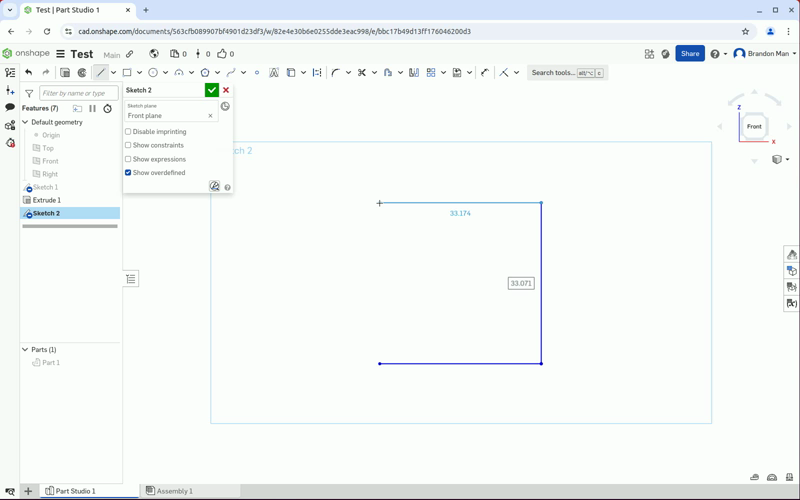
key_down(shift)
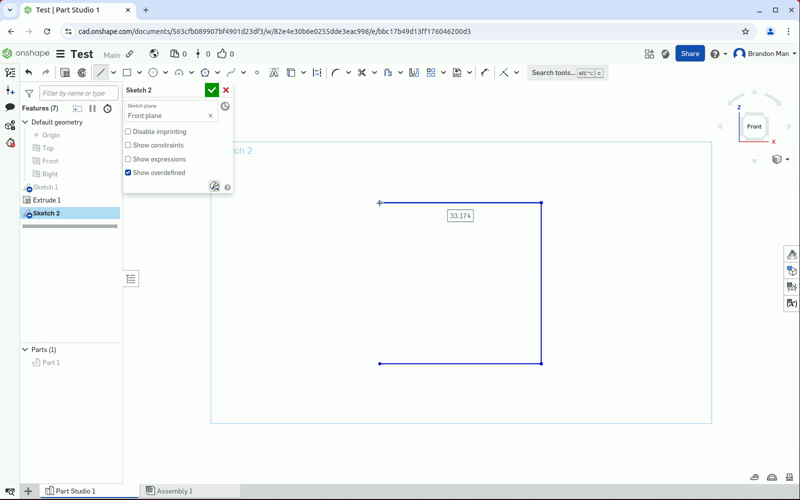
mouse_move(379, 363)
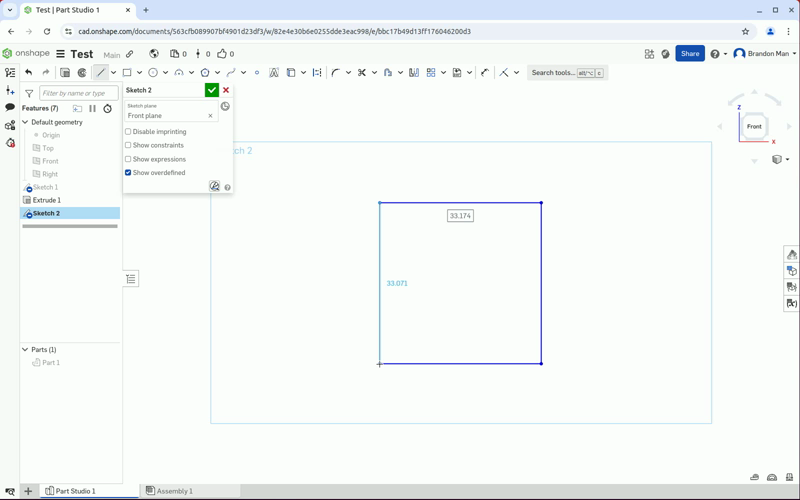
key_up(shift)
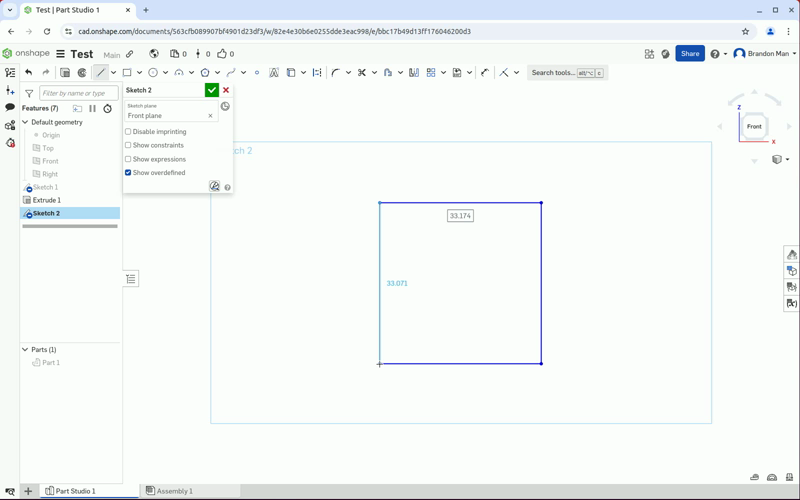
click(379, 363)
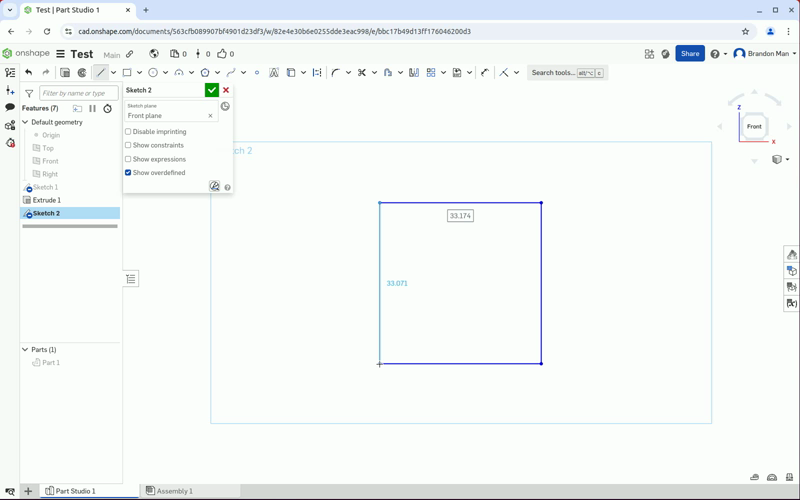
key(esc)
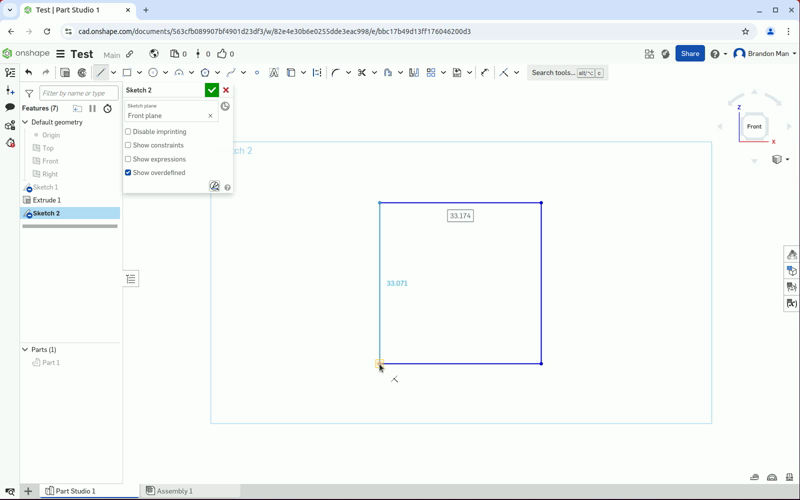
mouse_move(498, 343)
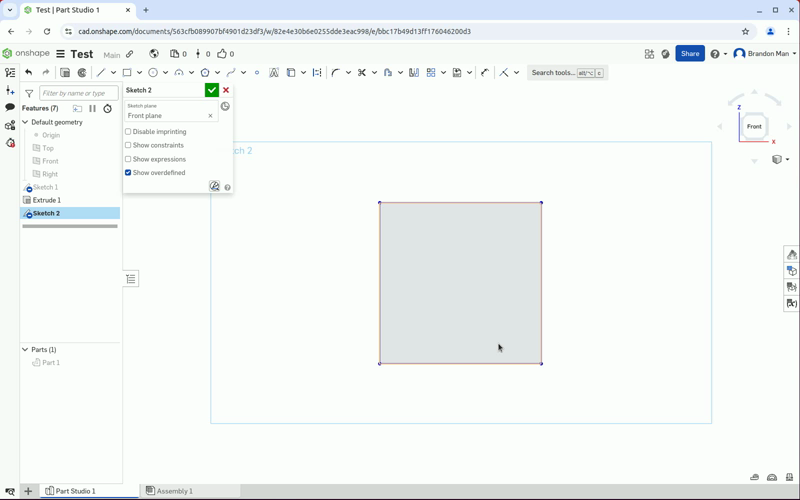
click(498, 343)
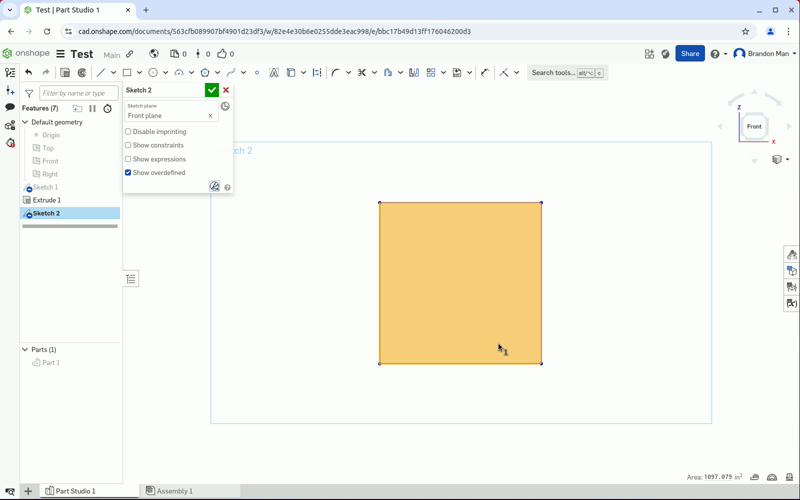
mouse_move(73, 352)
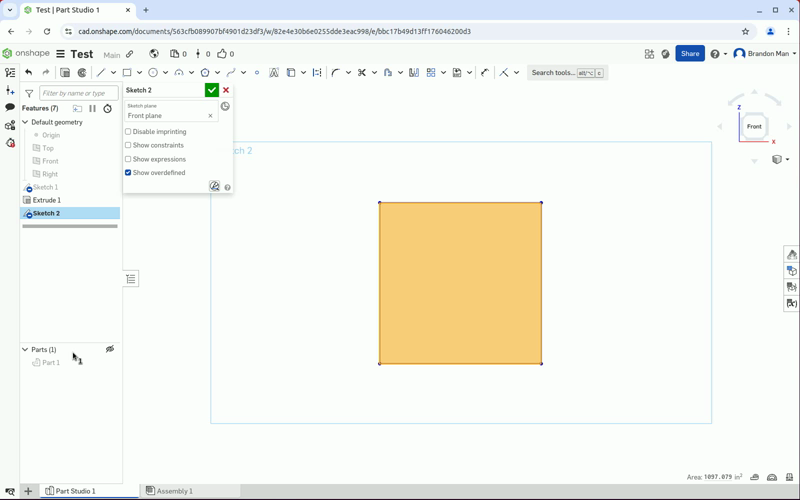
key(shift+y)
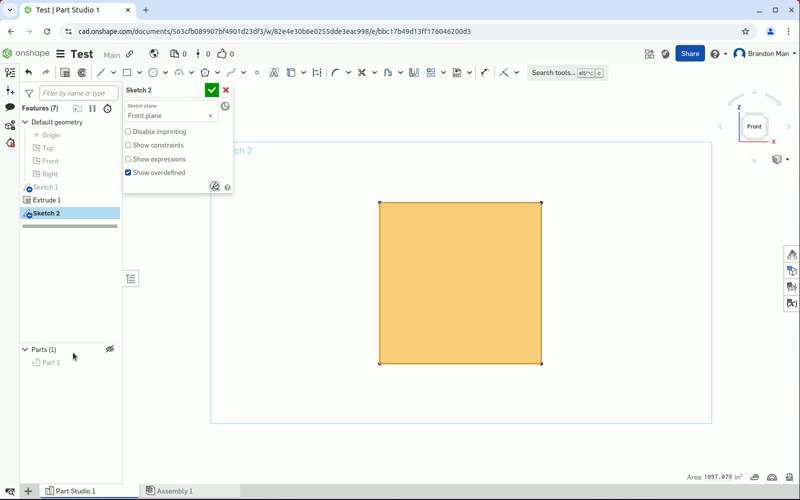
key(shift+e)
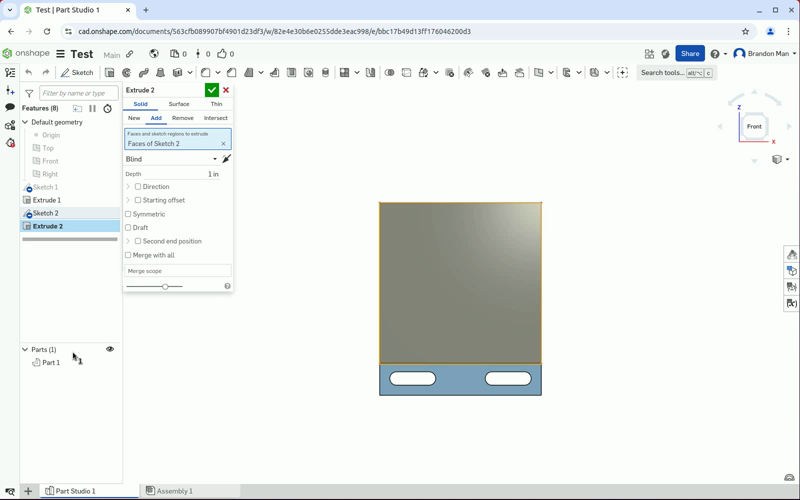
mouse_move(143, 106)
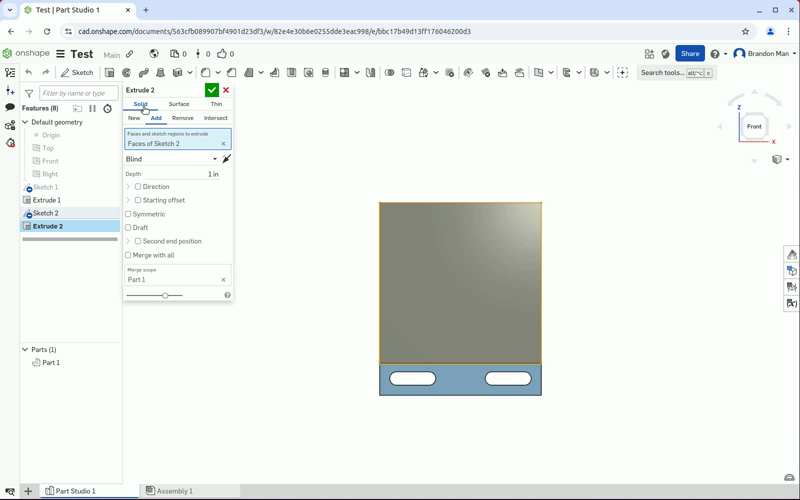
click(143, 106)
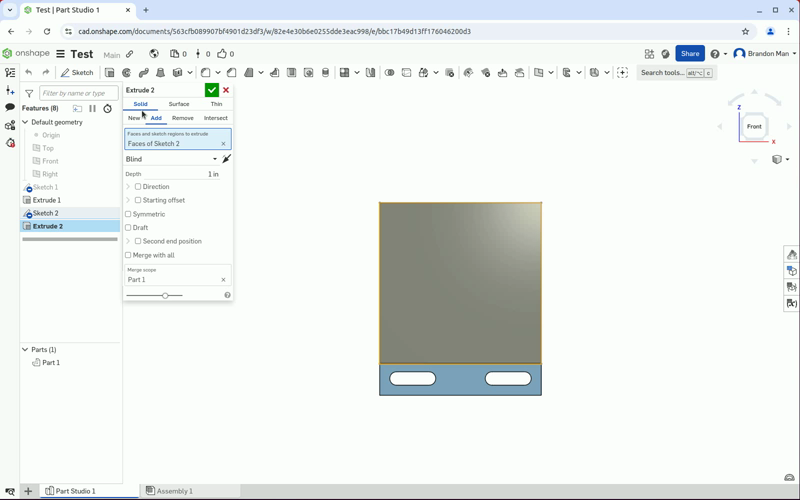
mouse_move(137, 120)
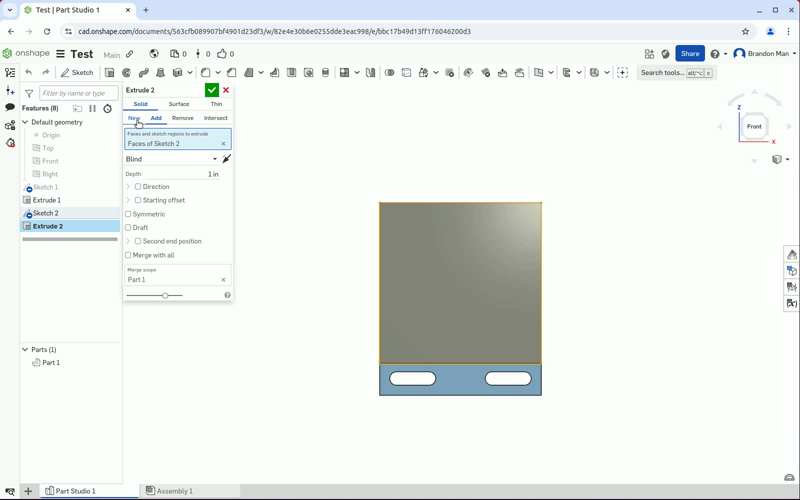
click(137, 120)
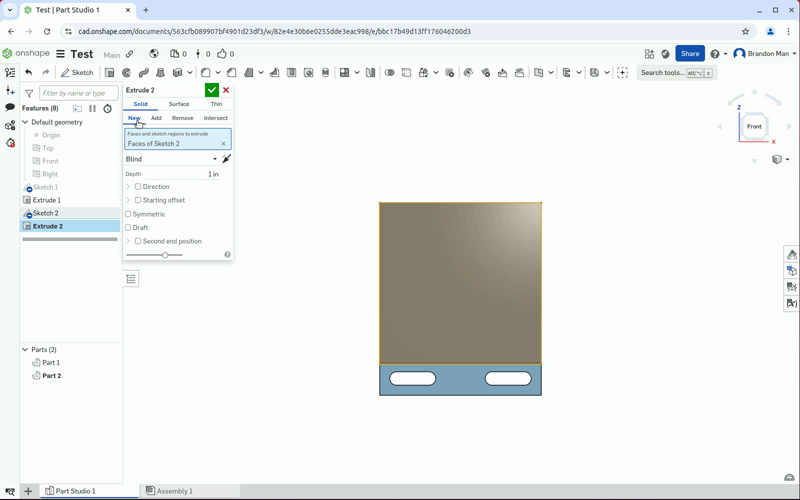
key(tab, 4)
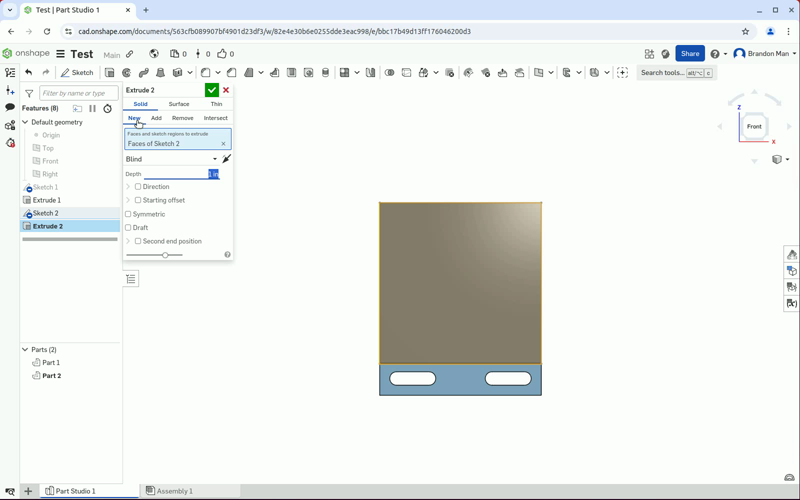
text(4.814)
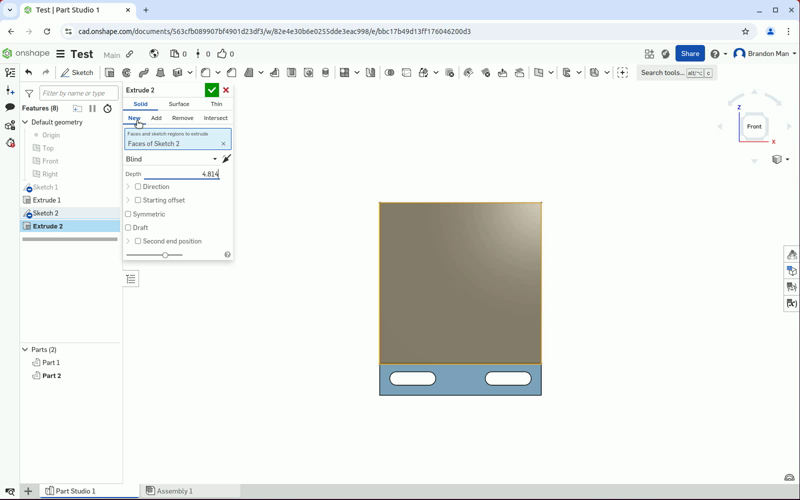
key(enter)
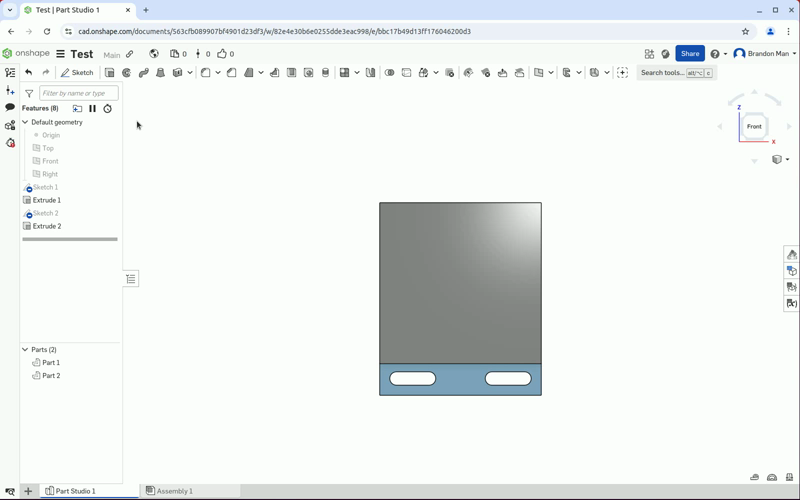
key(shift+h)
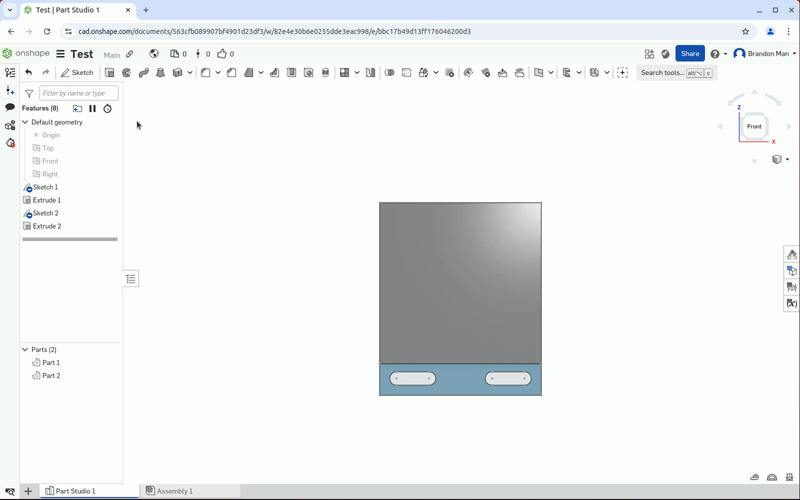
key(shift+h)
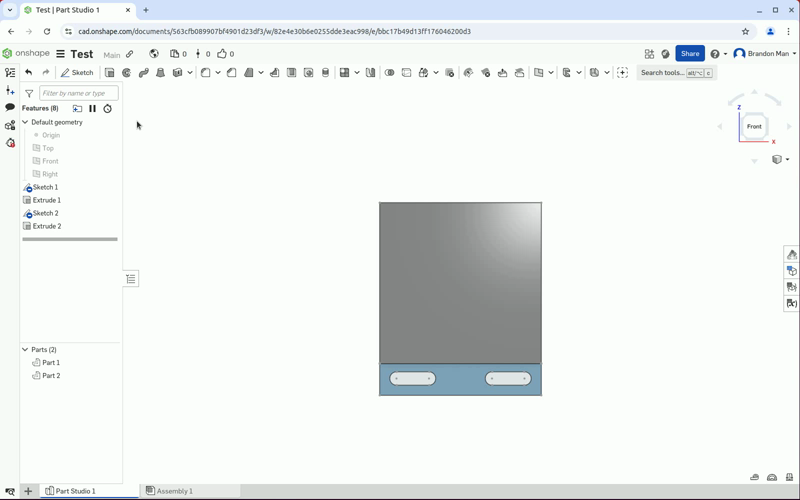
key(shift+7)
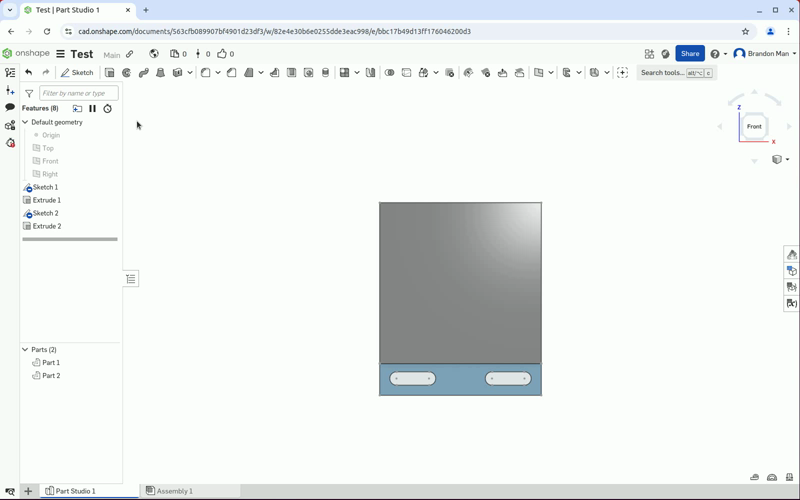
key(left, 2)
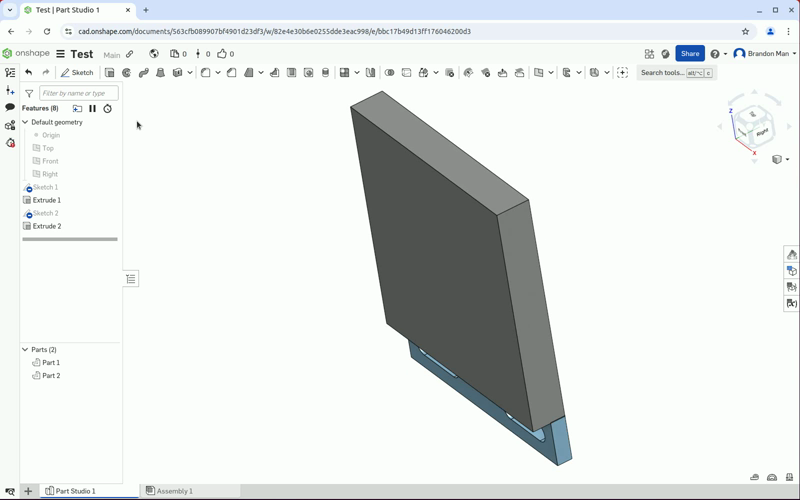
key(down, 2)
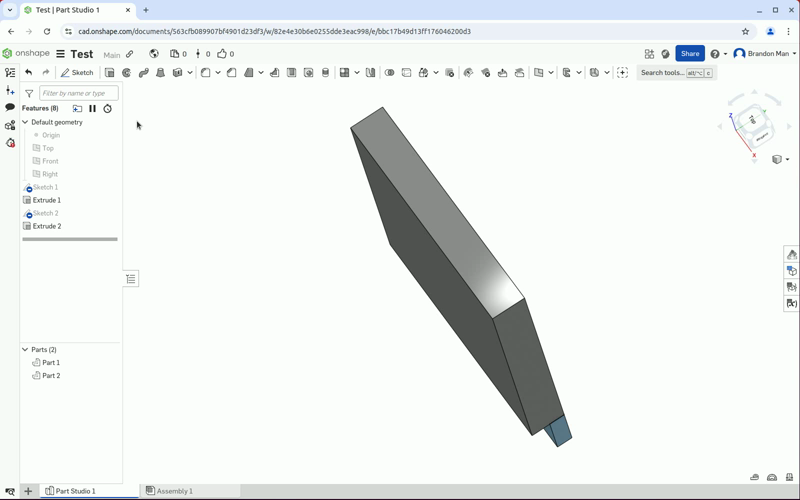
key(up, 2)
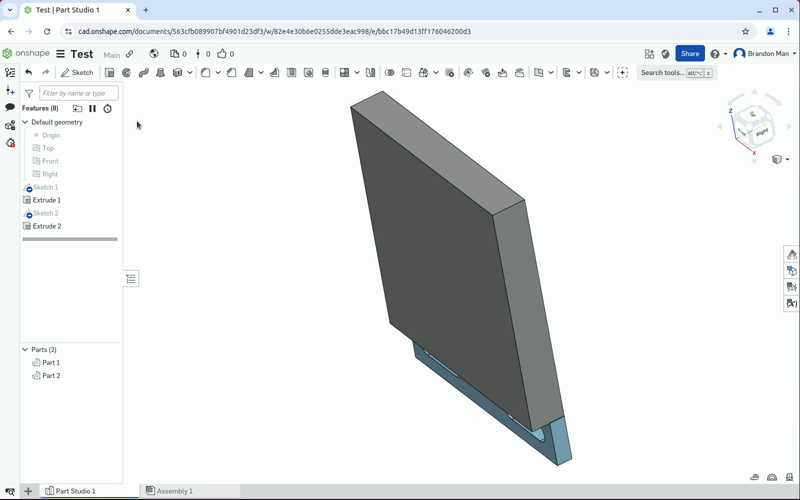
key(right, 2)
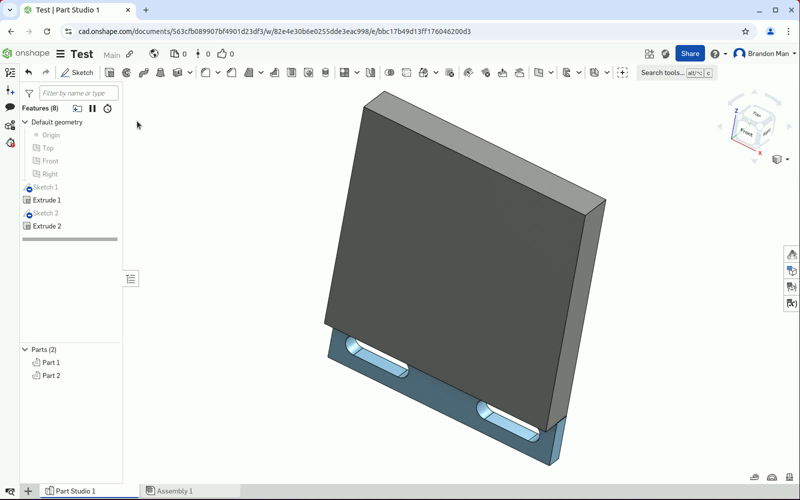
mouse_move(73, 189)
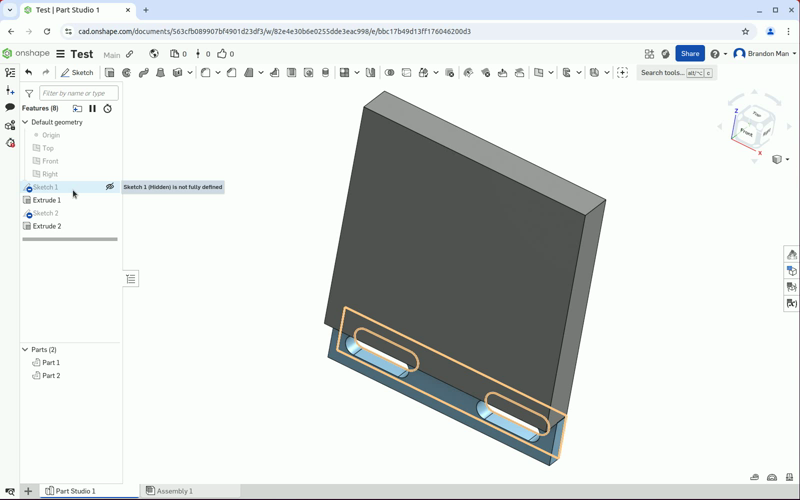
click(73, 189)